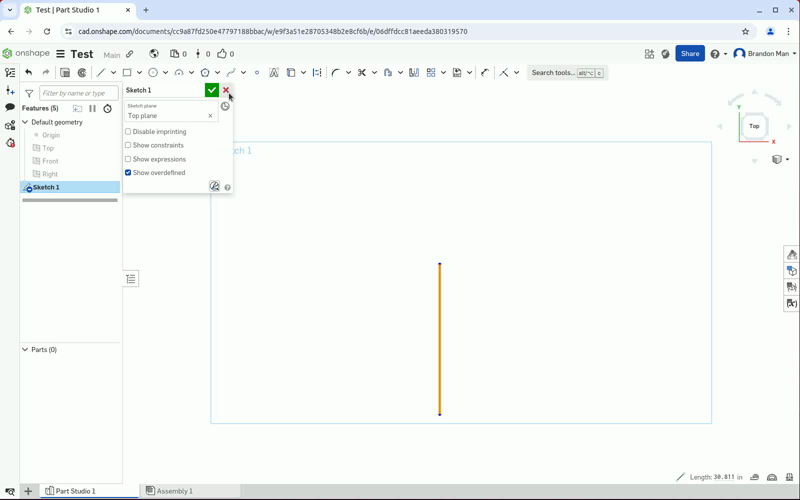
key(shift+h)
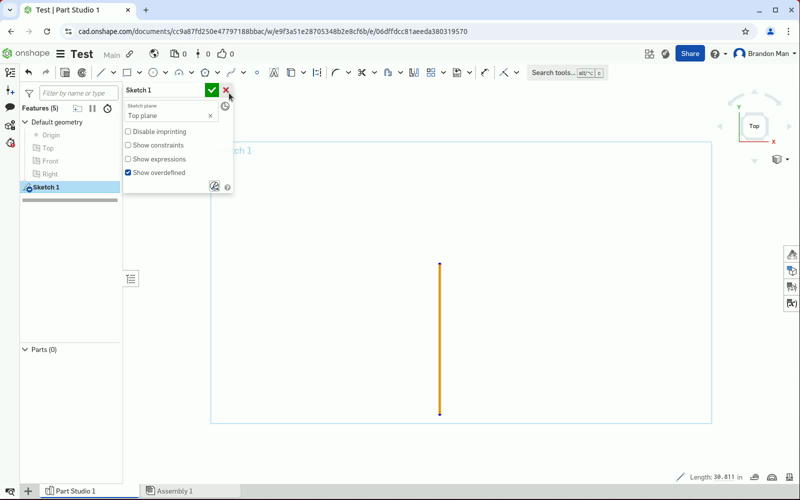
key(shift+s)
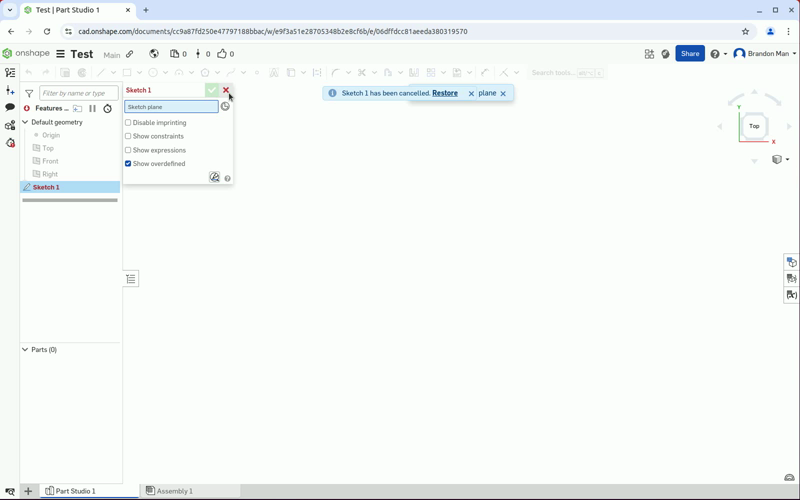
mouse_move(73, 150)
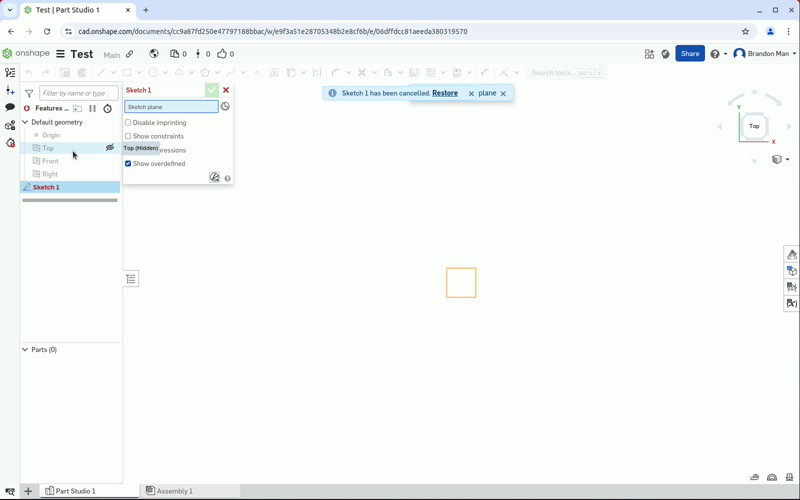
click(73, 150)
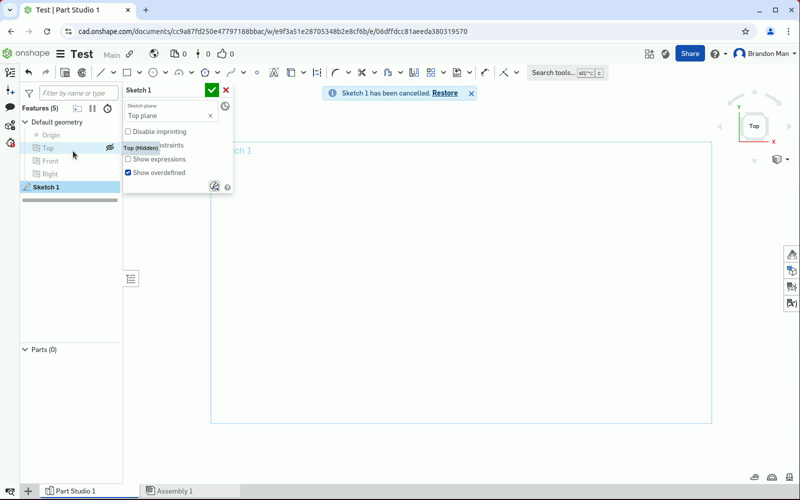
mouse_move(73, 352)
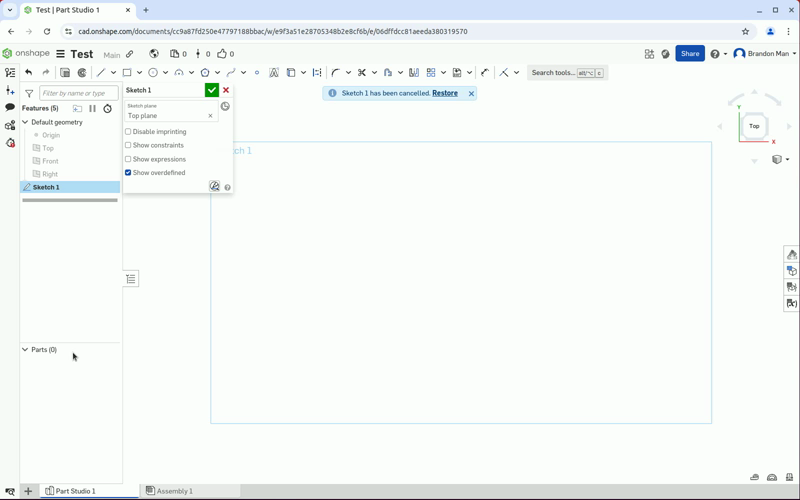
key(y)
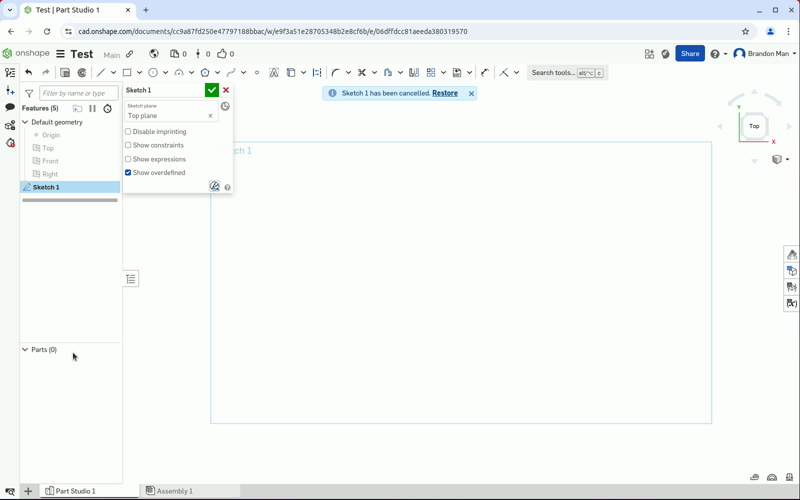
key(c)
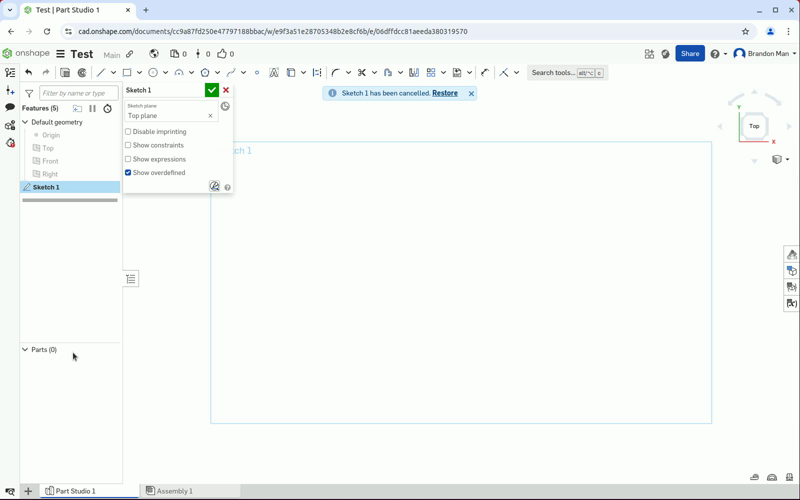
key_down(shift)
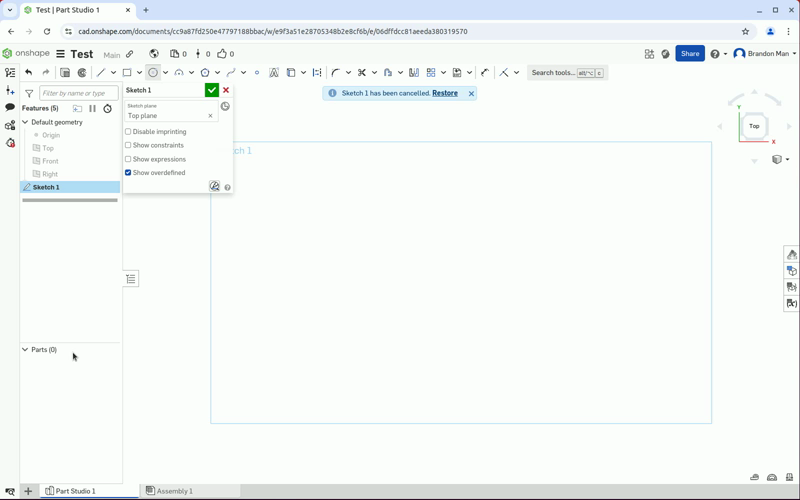
mouse_move(480, 264)
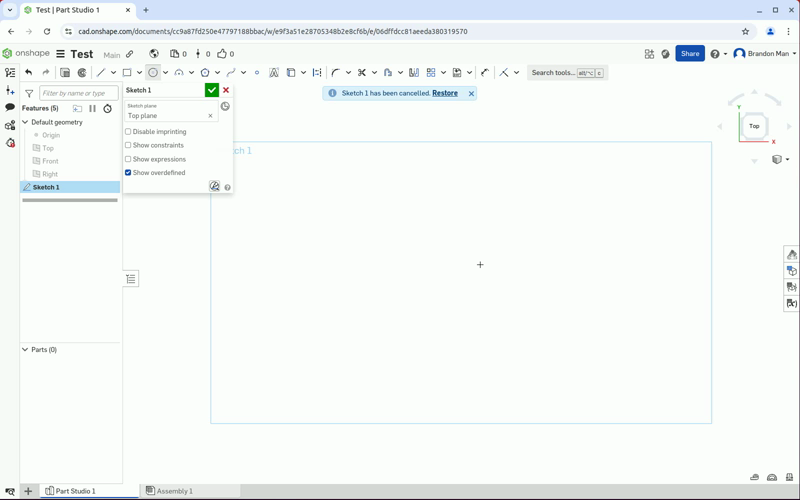
click(480, 264)
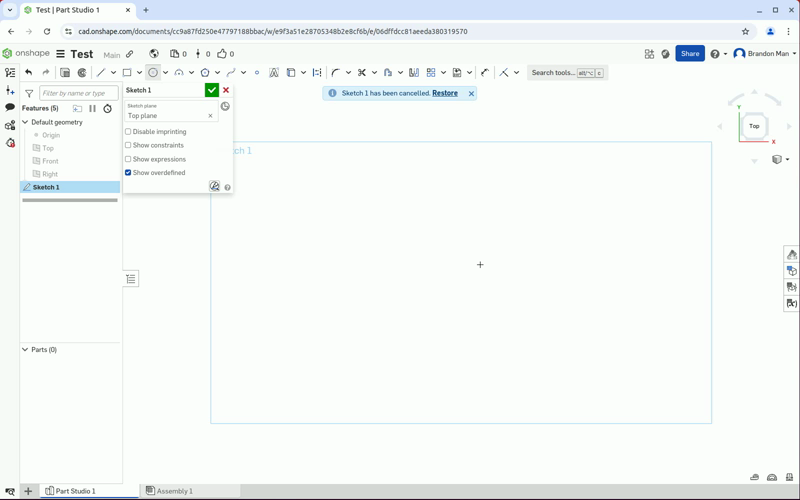
key_up(shift)
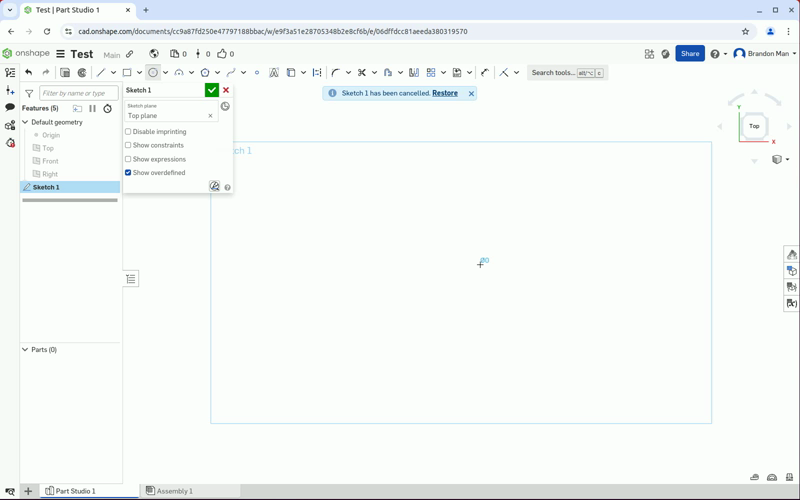
mouse_move(499, 264)
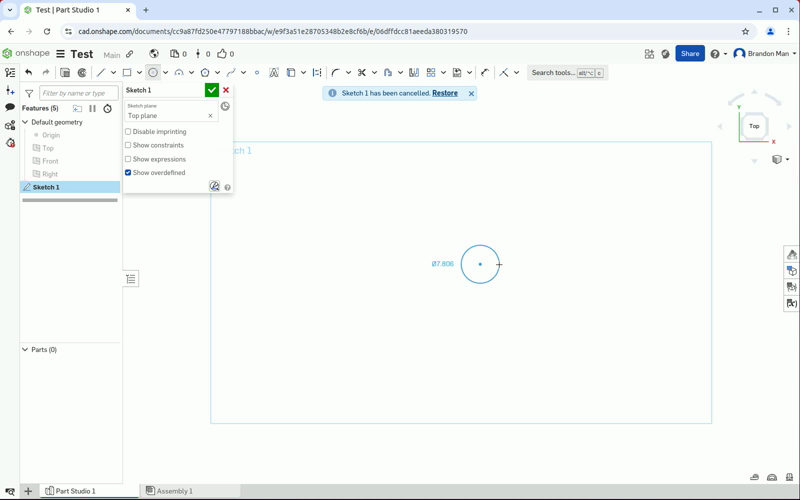
click(499, 264)
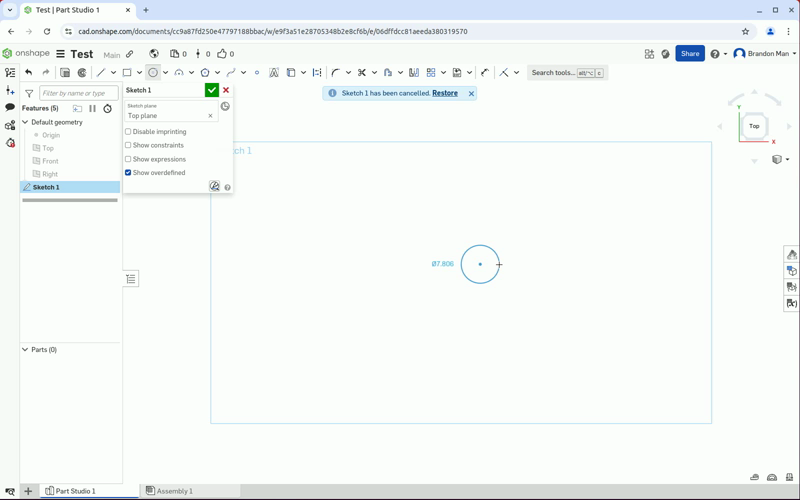
key(esc)
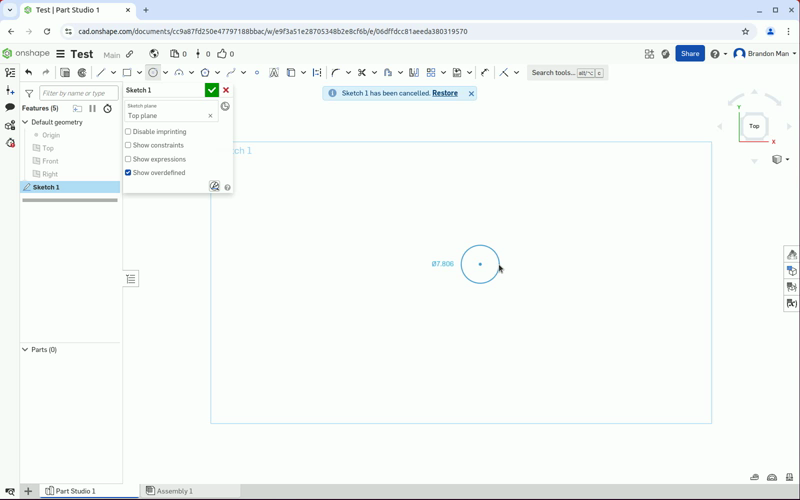
key(c)
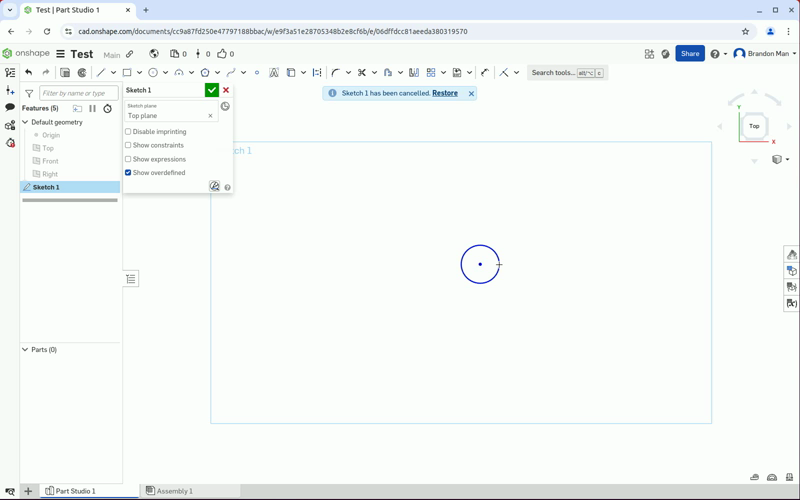
key_down(shift)
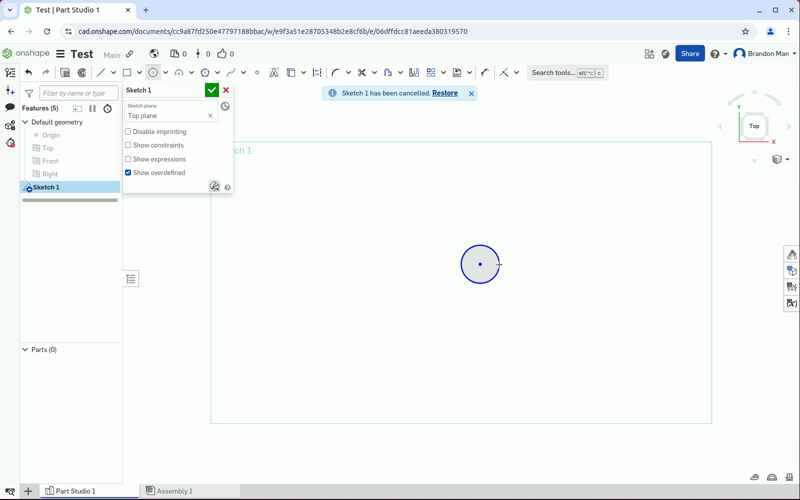
mouse_move(480, 264)
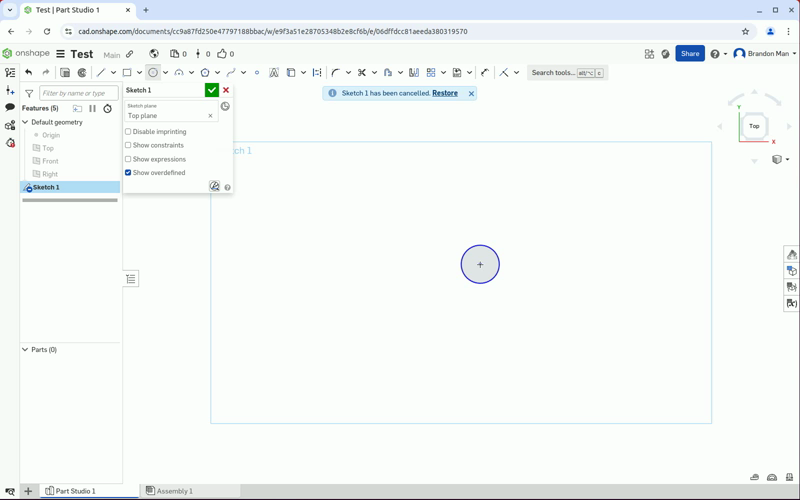
click(480, 264)
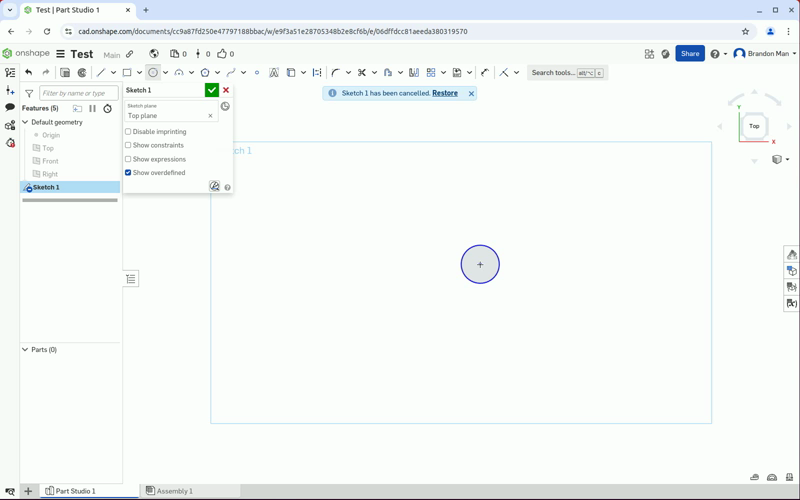
key_up(shift)
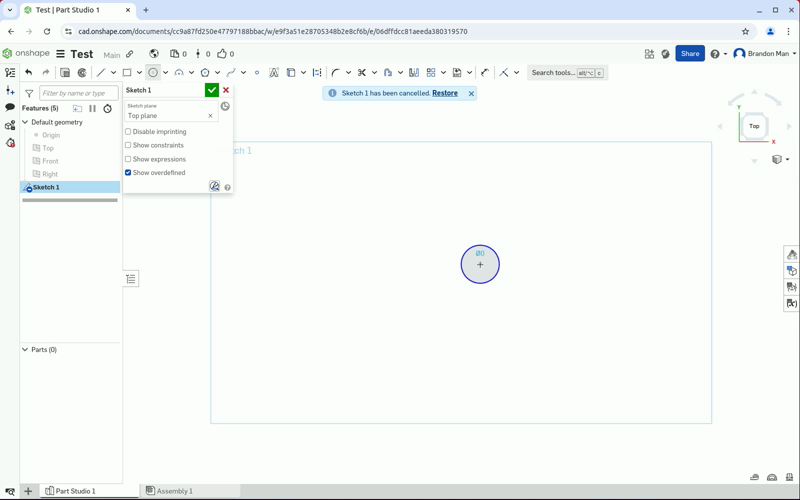
mouse_move(489, 264)
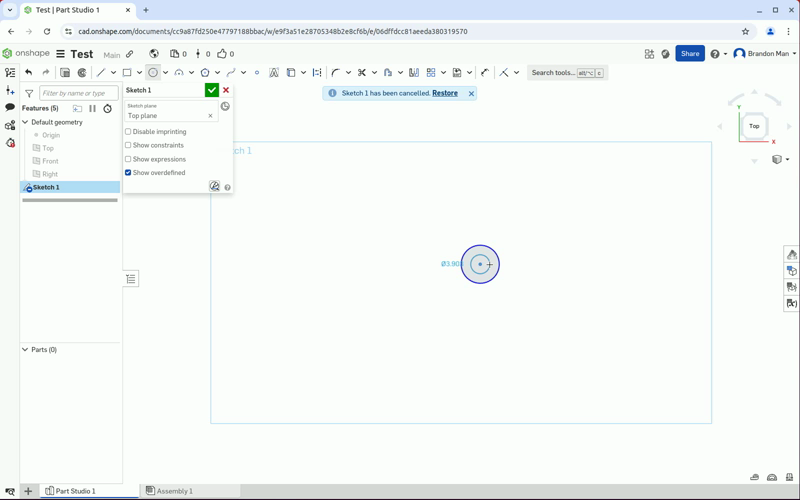
click(489, 264)
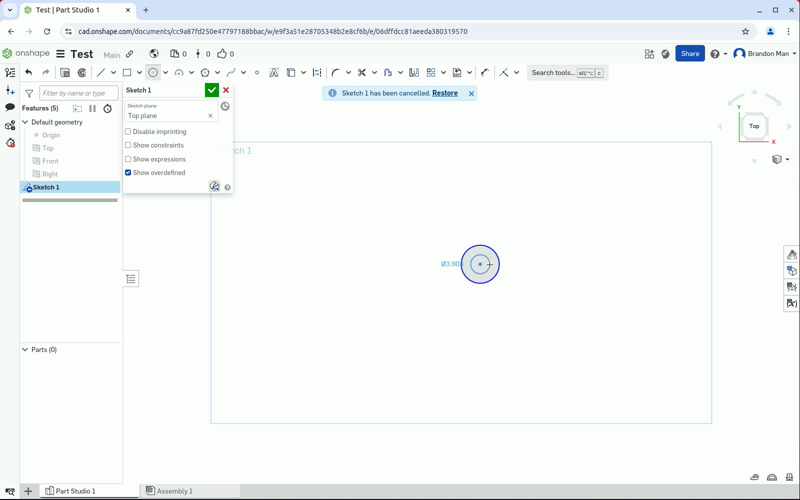
key(esc)
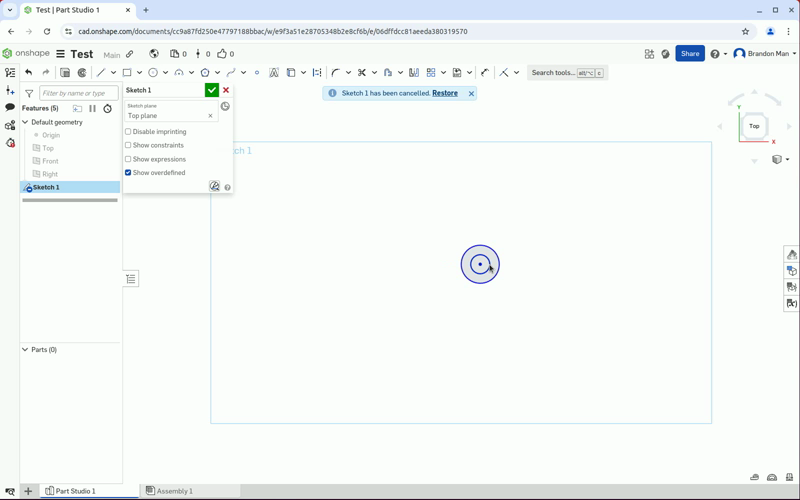
mouse_move(466, 258)
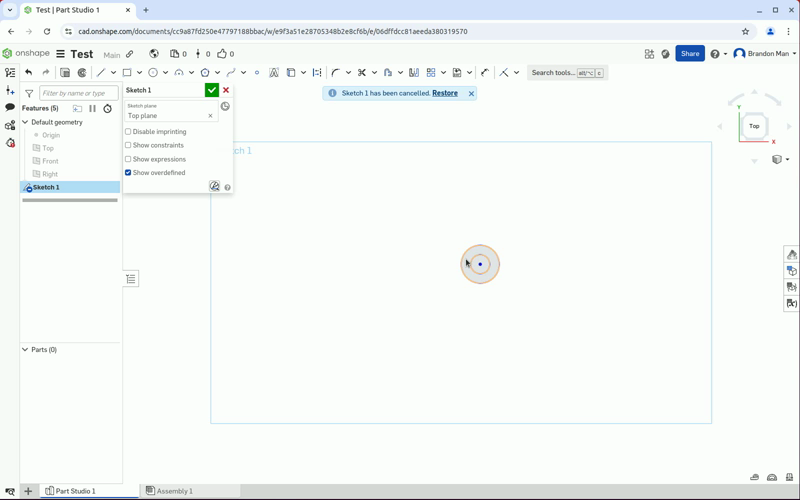
scroll(6)
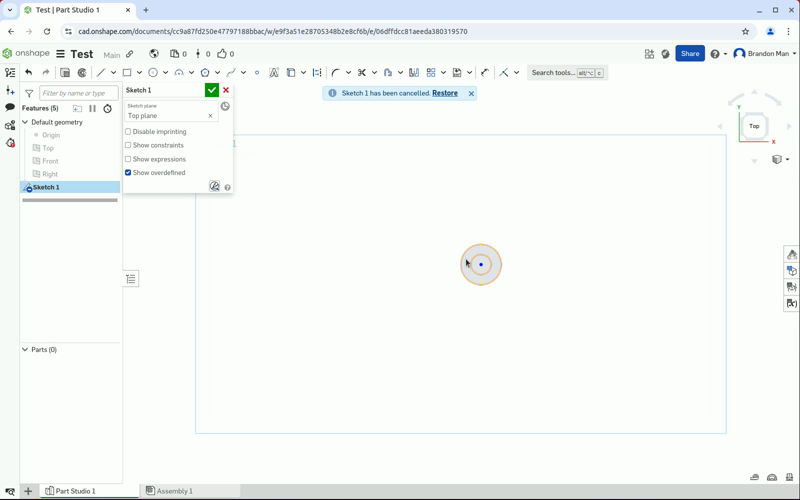
scroll(6)
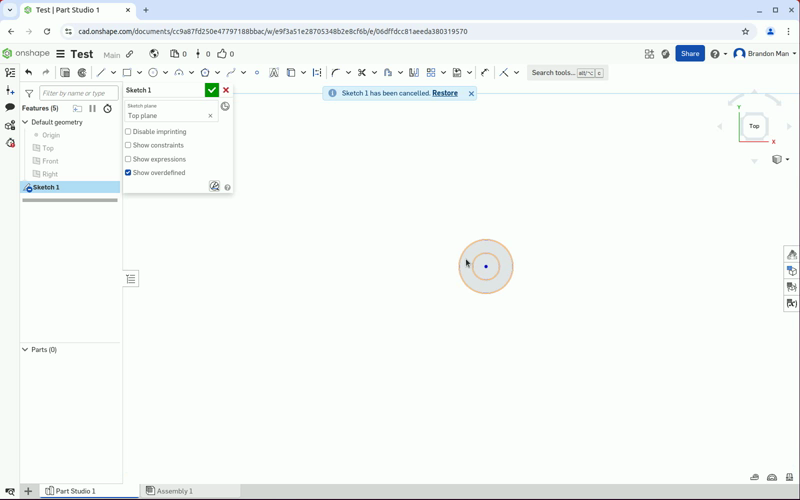
scroll(6)
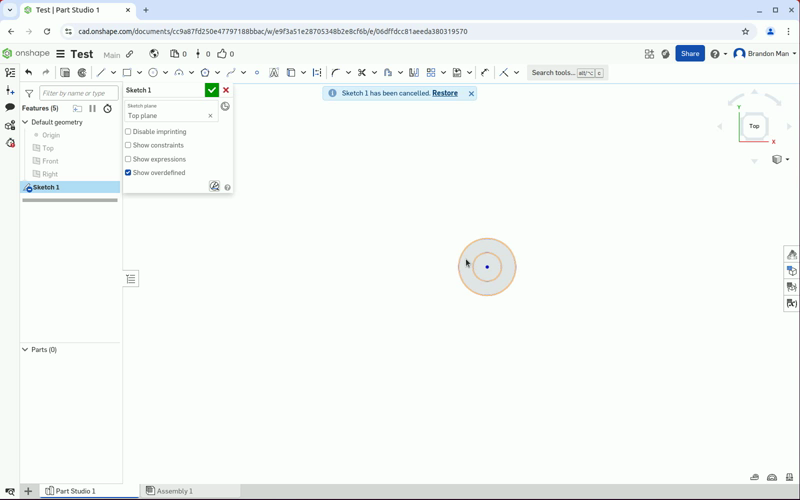
scroll(6)
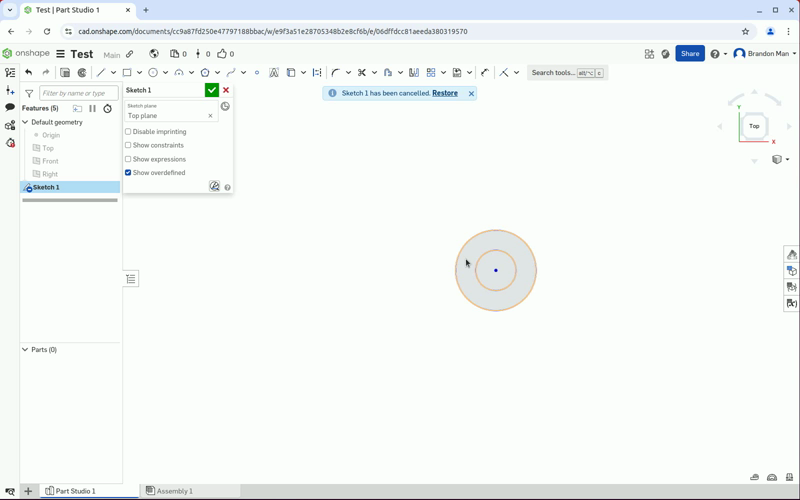
scroll(6)
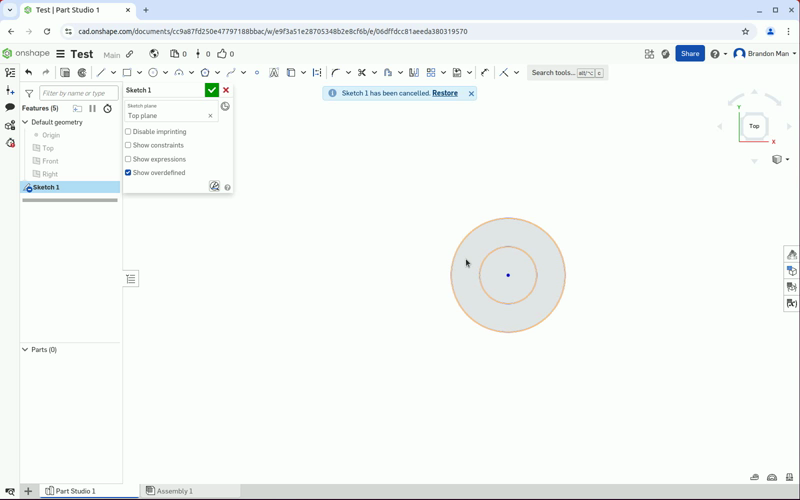
scroll(6)
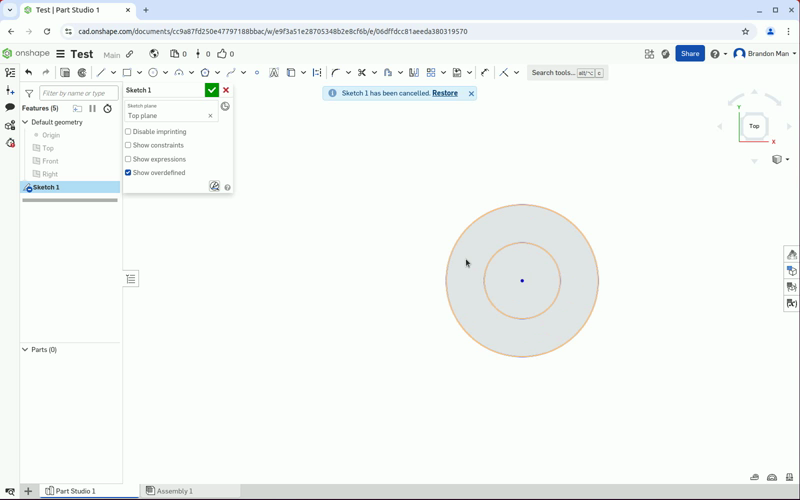
scroll(6)
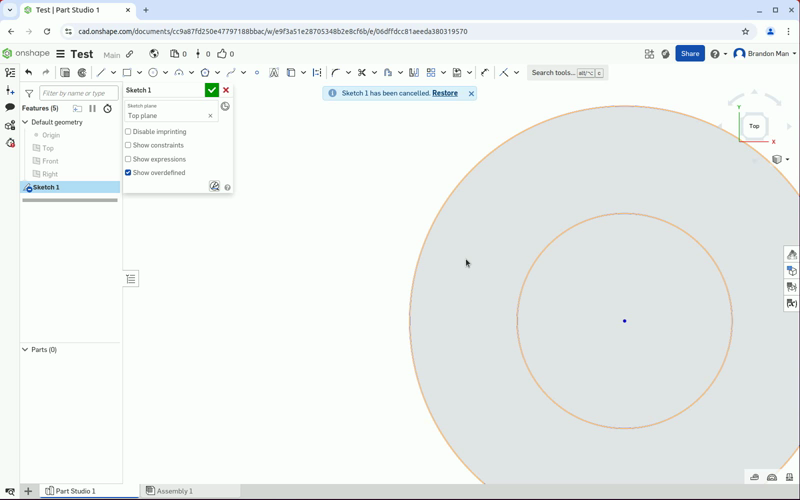
click(466, 258)
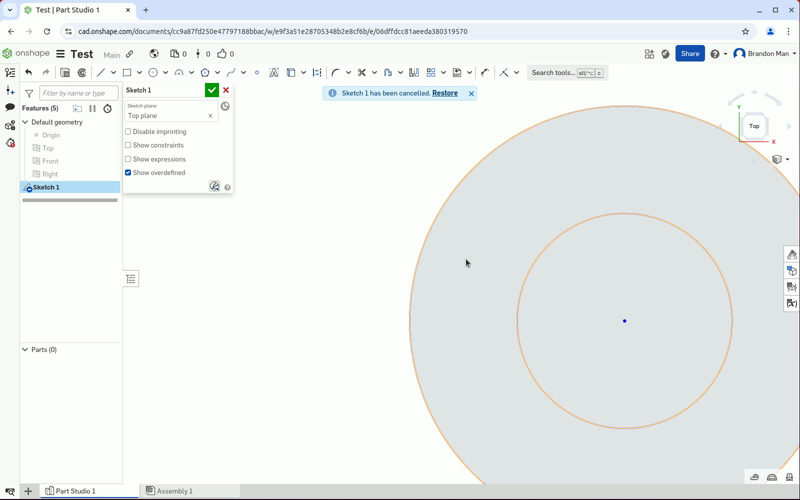
scroll(-6)
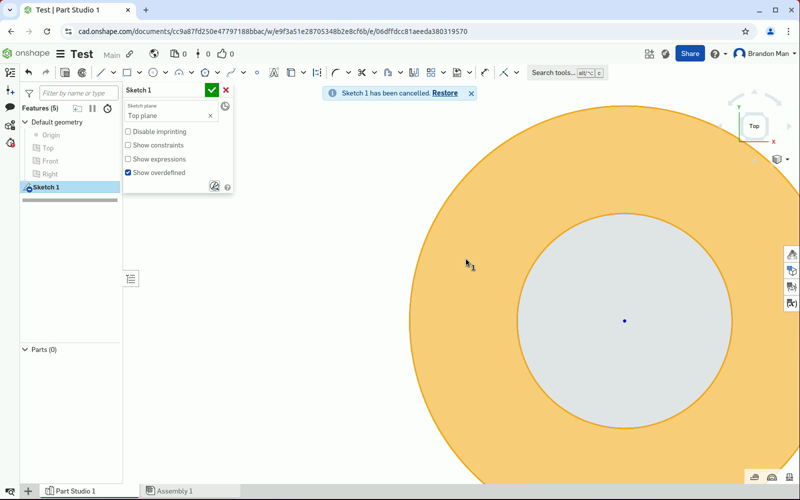
scroll(-6)
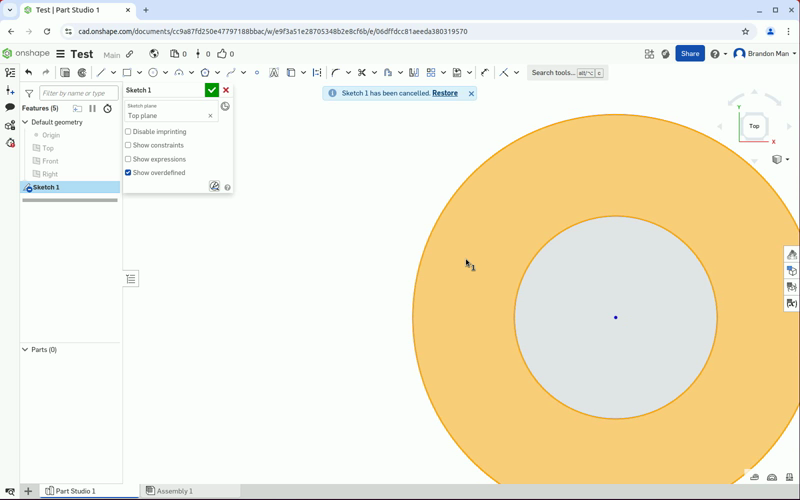
scroll(-6)
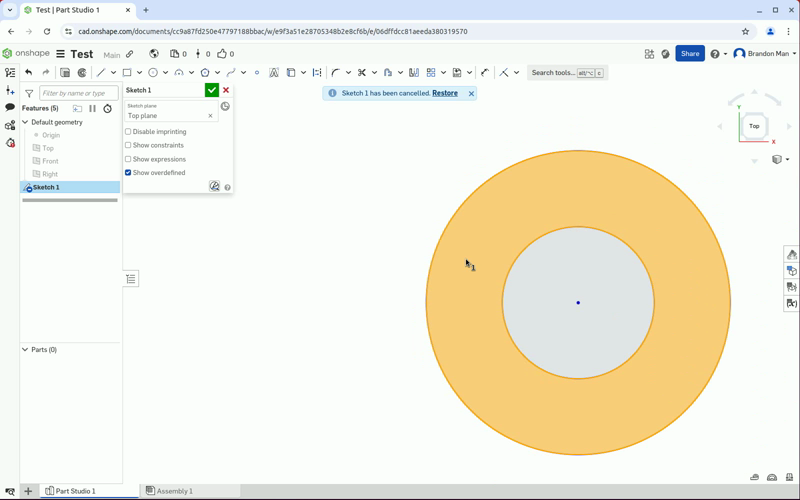
scroll(-6)
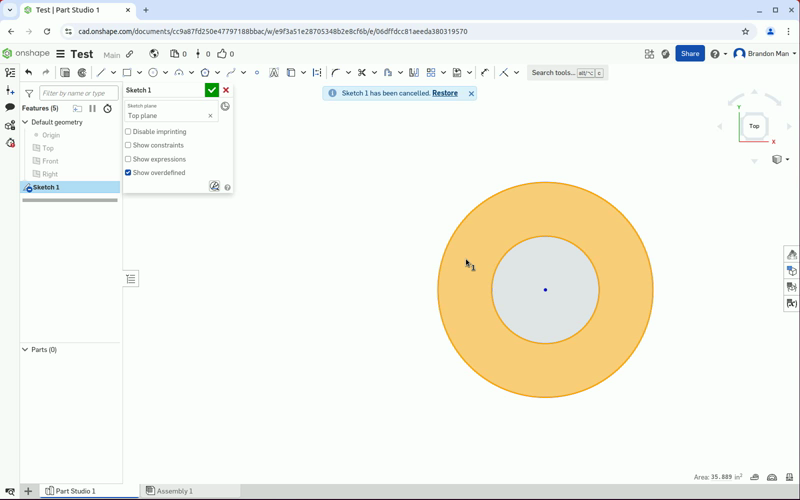
scroll(-6)
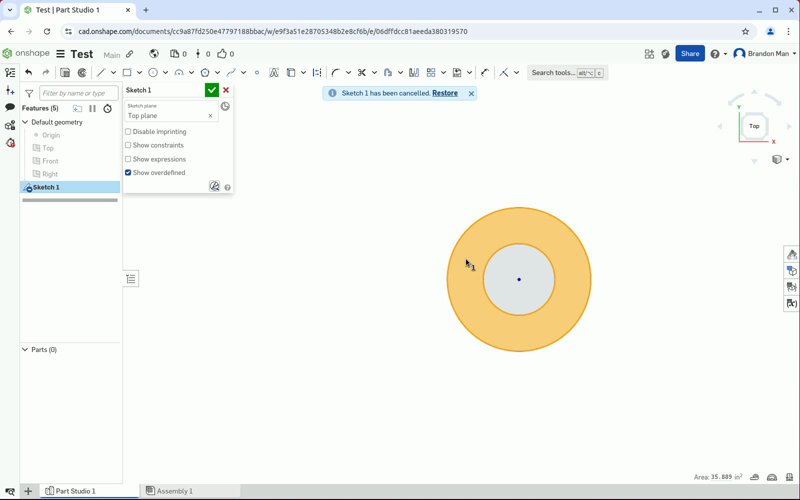
scroll(-6)
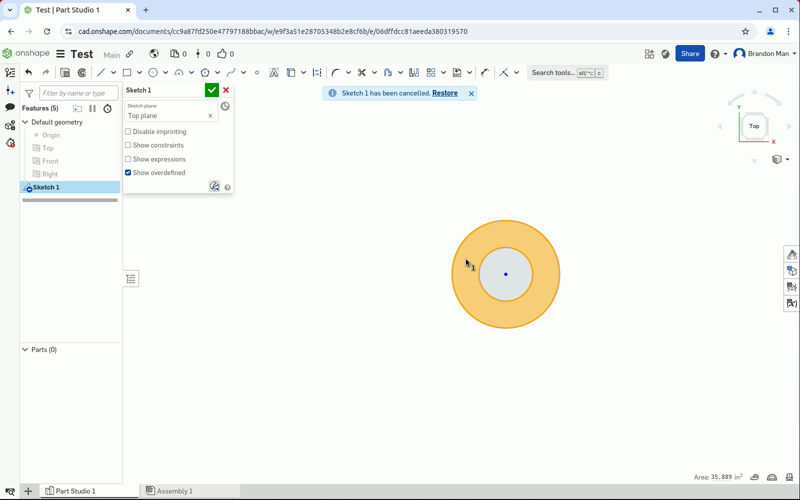
scroll(-6)
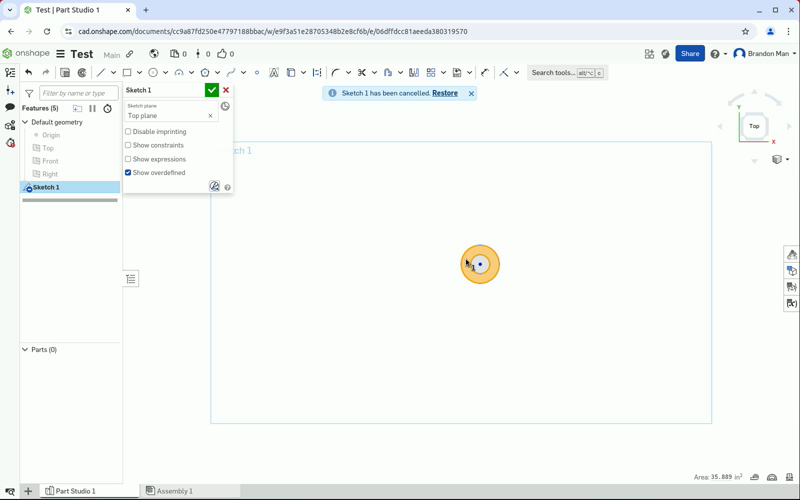
mouse_move(73, 352)
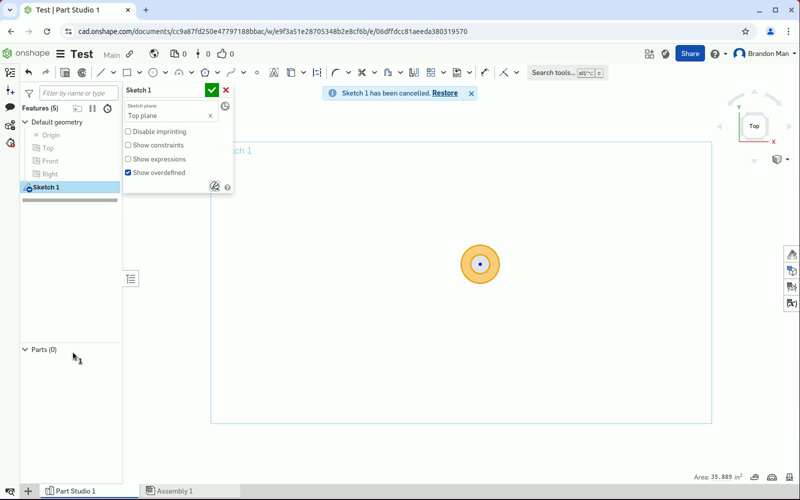
key(shift+y)
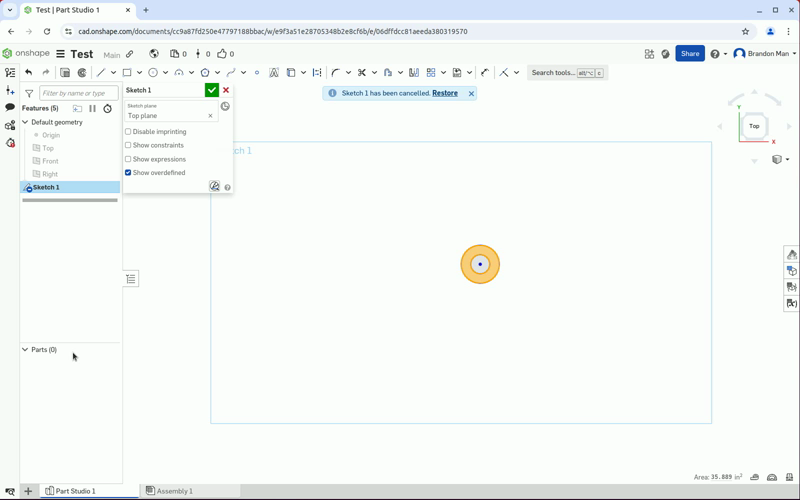
key(shift+e)
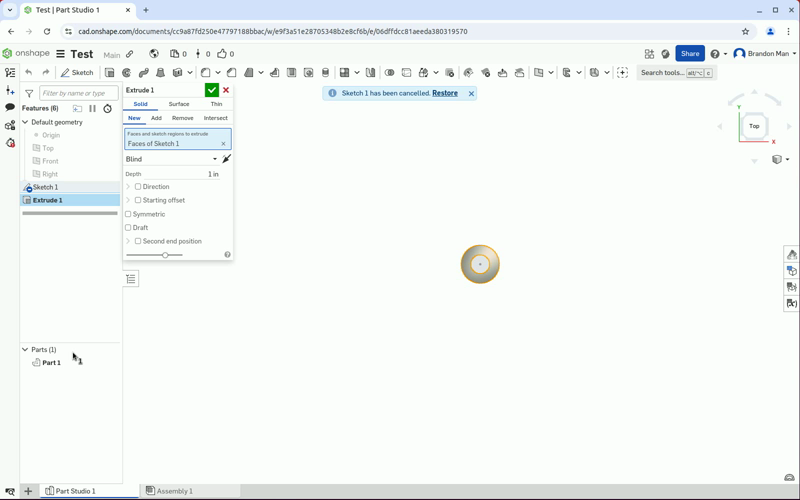
mouse_move(143, 106)
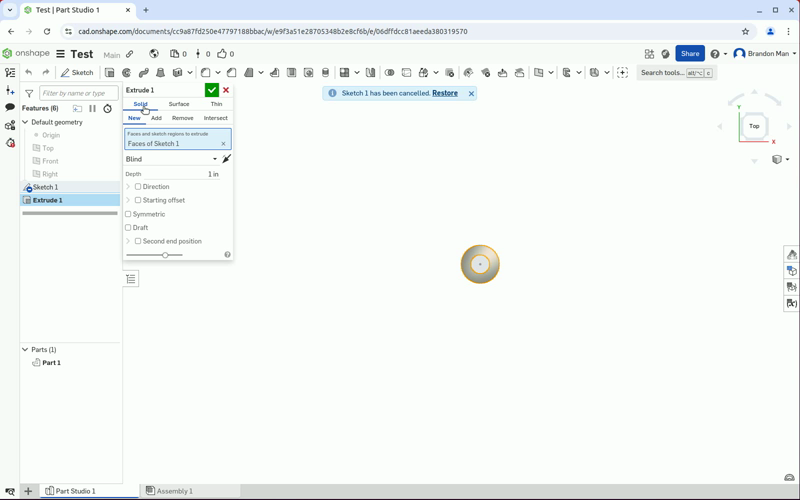
click(143, 106)
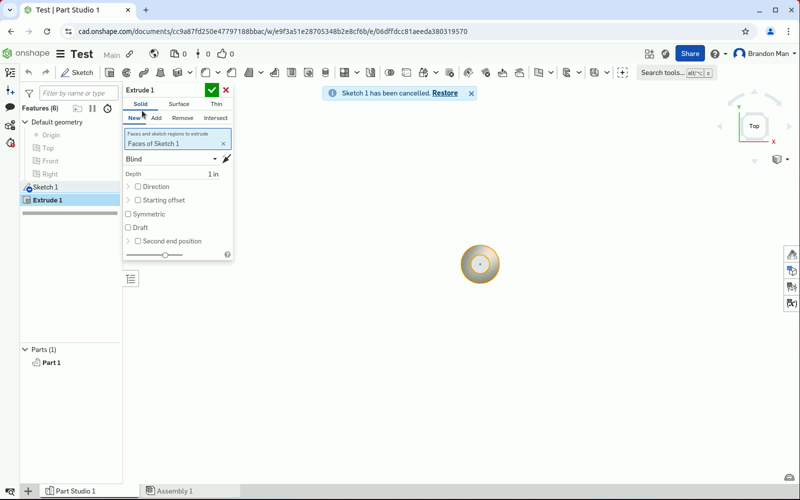
mouse_move(137, 120)
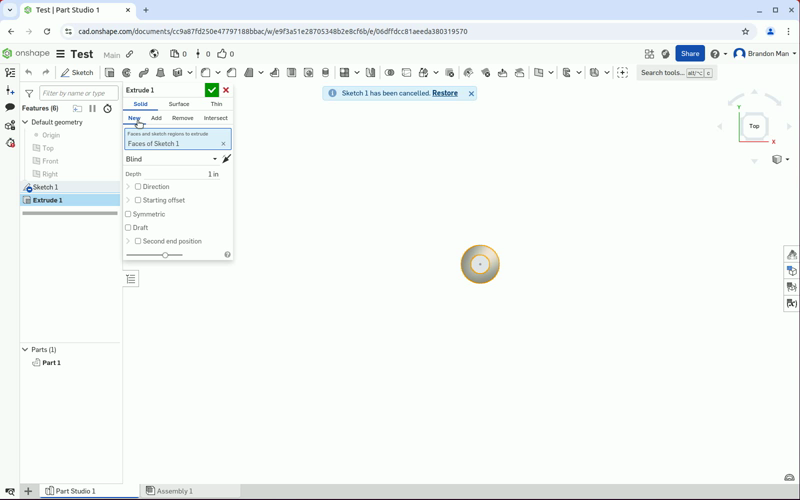
click(137, 120)
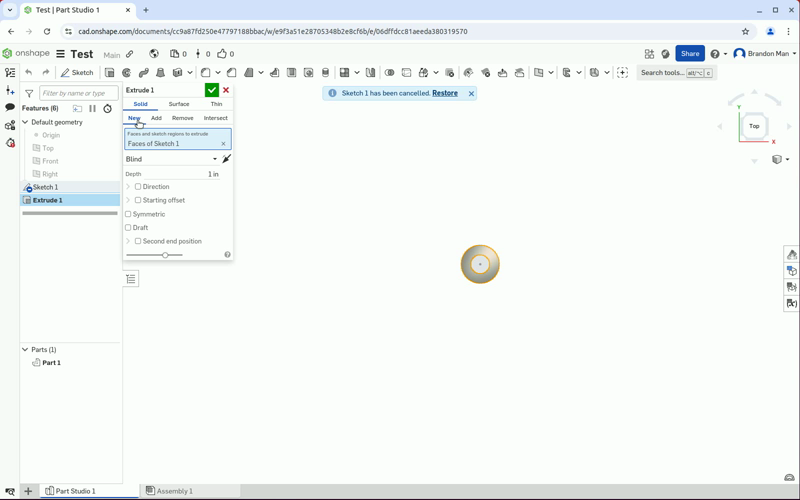
key(tab, 4)
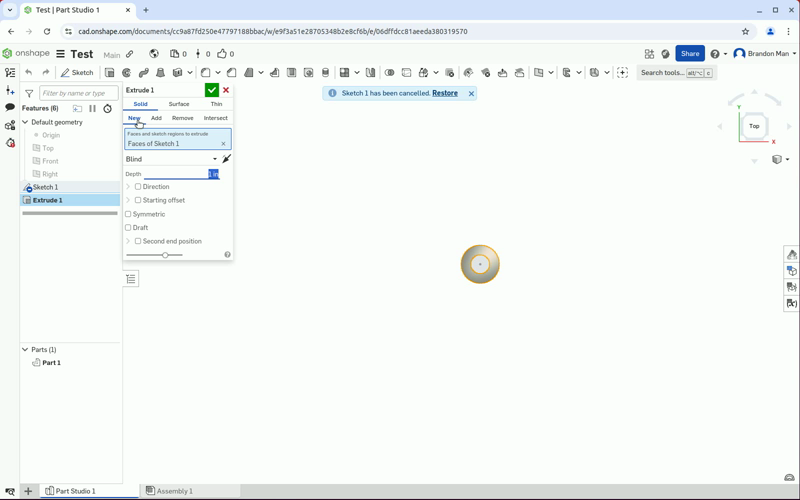
text(3.851)
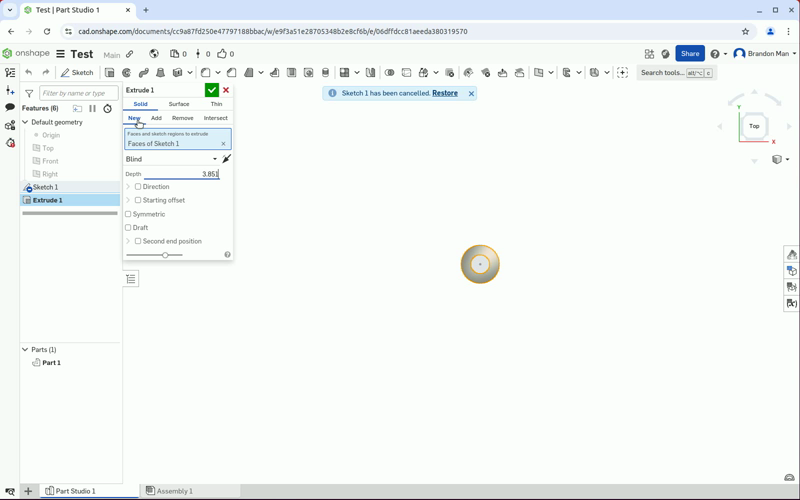
key(enter)
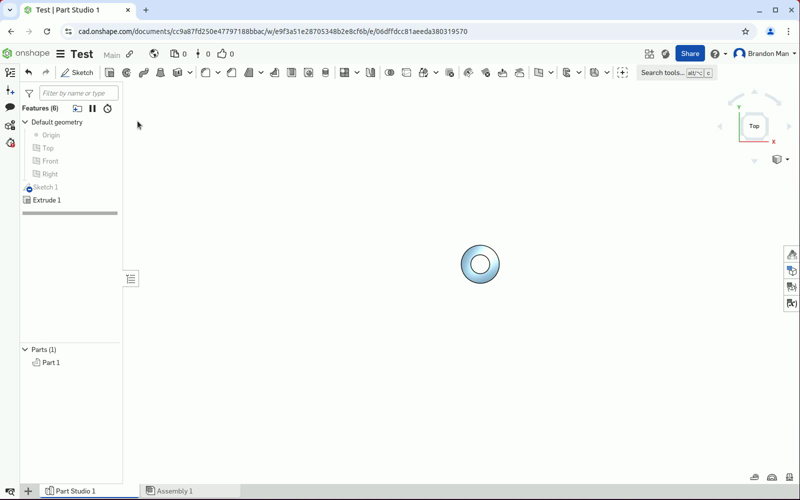
key(shift+h)
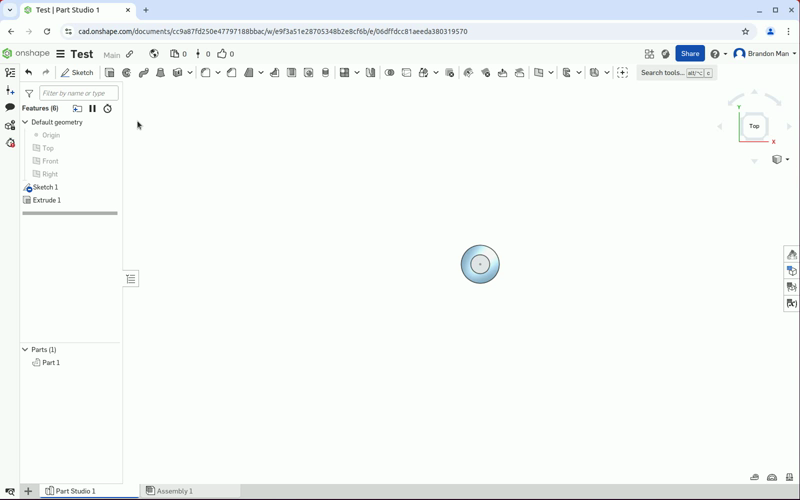
key(shift+h)
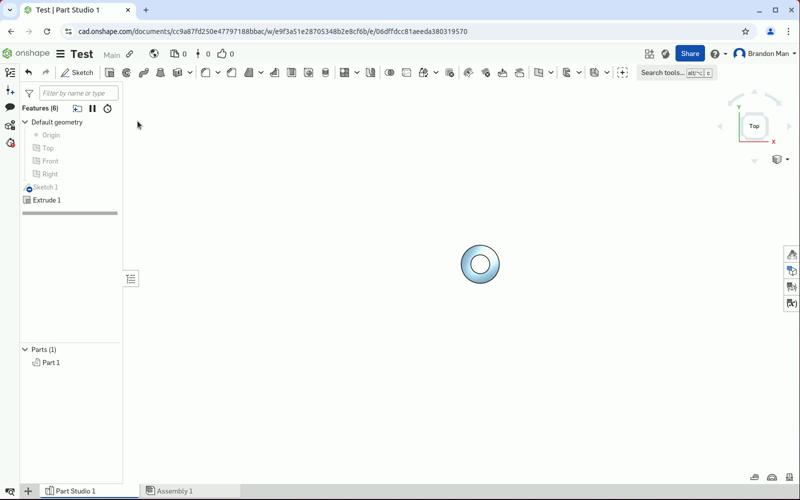
mouse_move(73, 189)
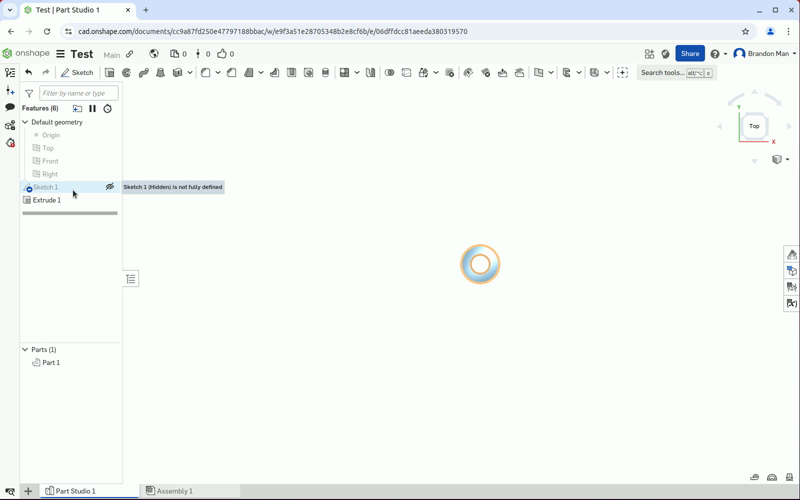
click(73, 189)
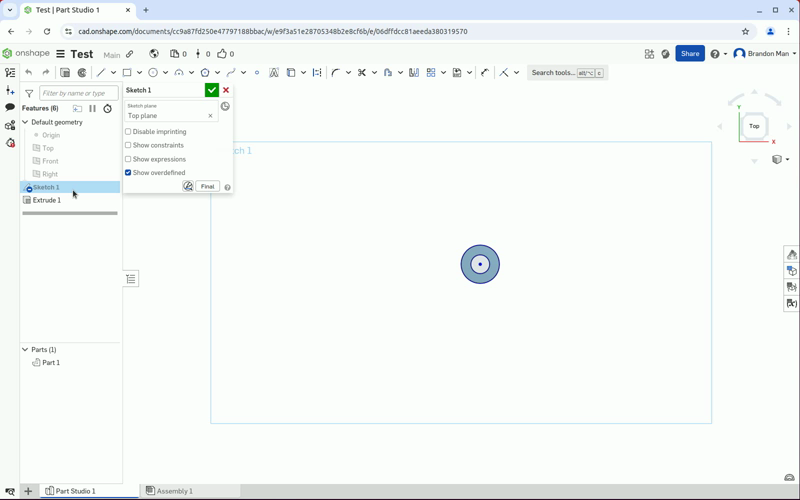
mouse_move(229, 92)
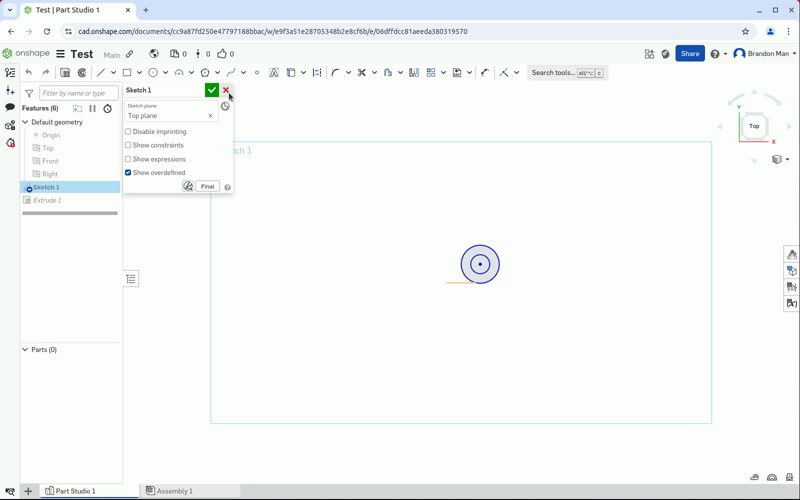
click(229, 92)
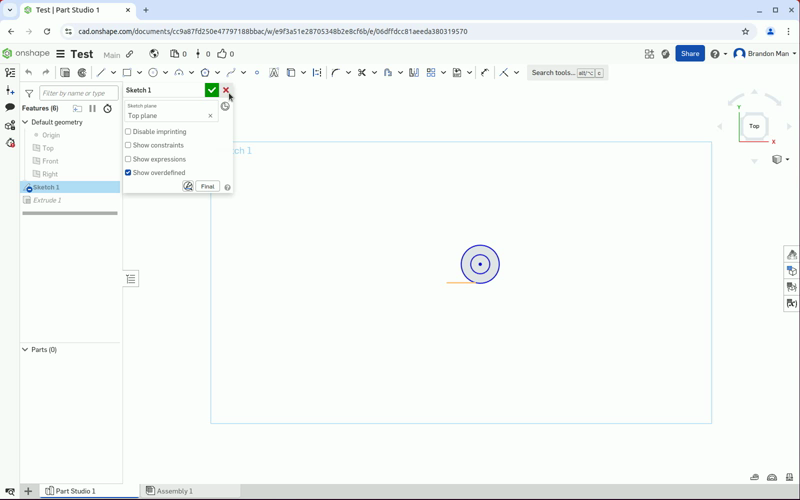
key(shift+s)
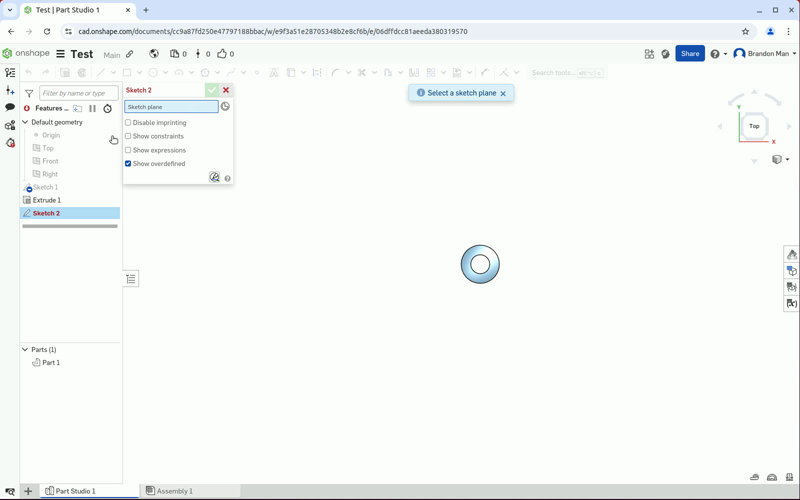
mouse_move(73, 150)
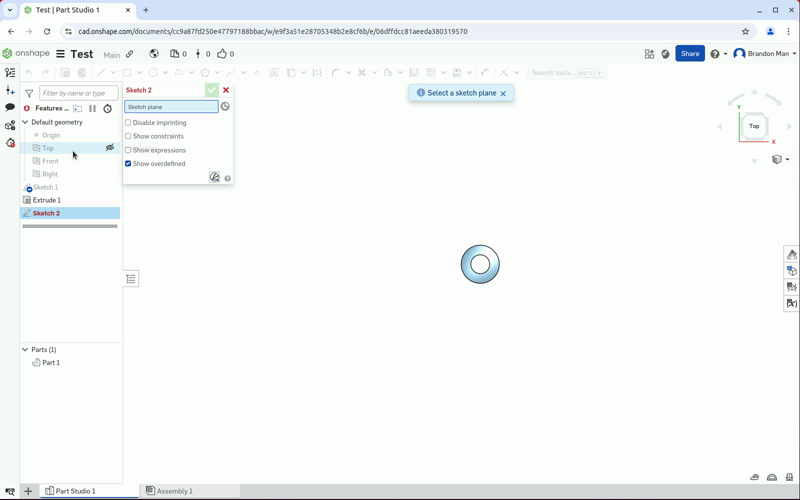
click(73, 150)
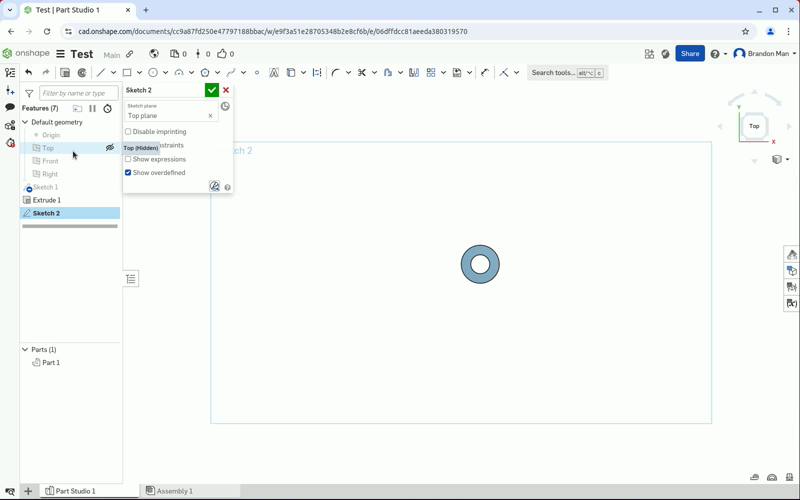
mouse_move(73, 352)
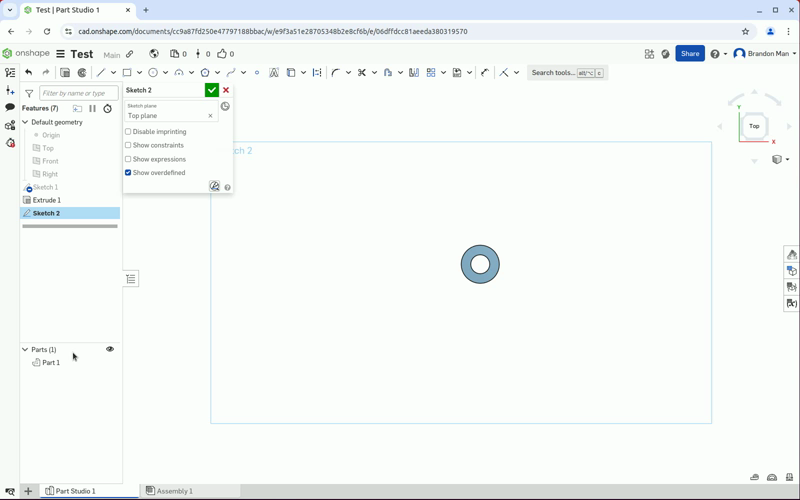
key(y)
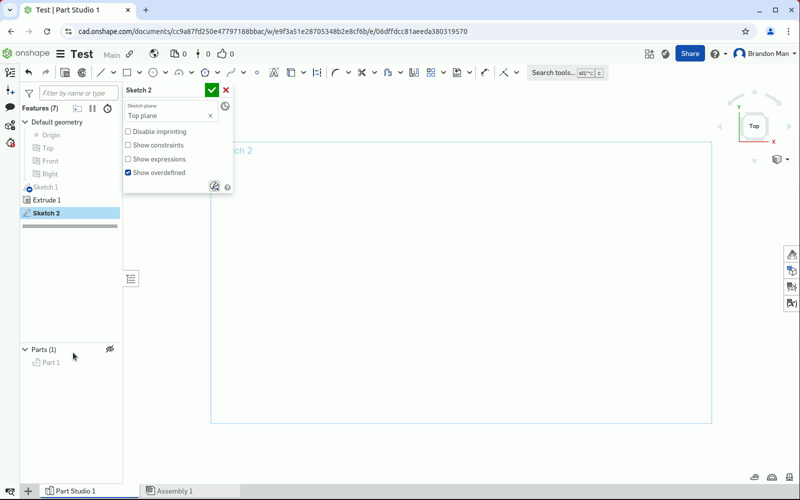
key(l)
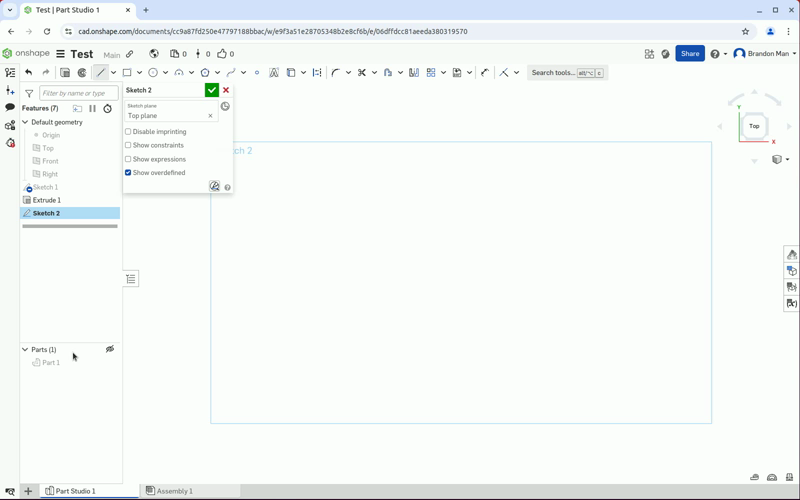
key_down(shift)
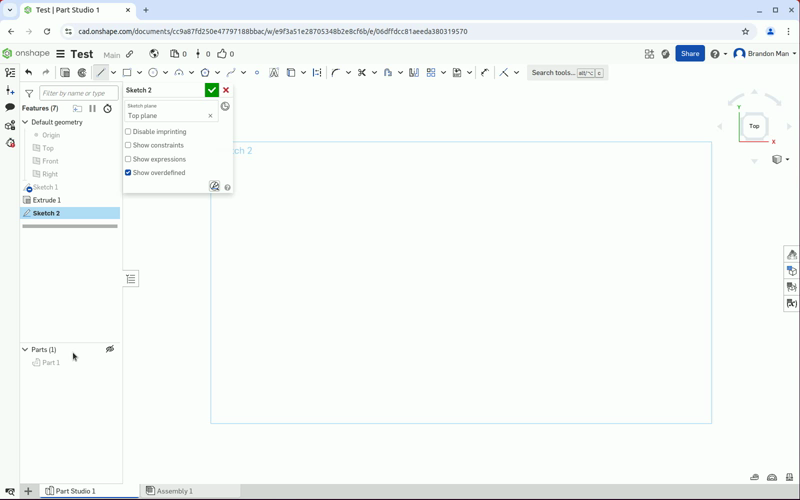
mouse_move(479, 282)
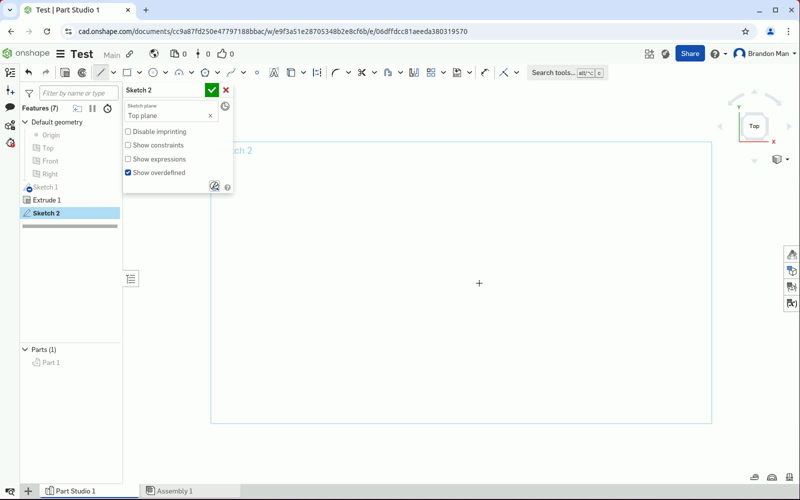
click(479, 282)
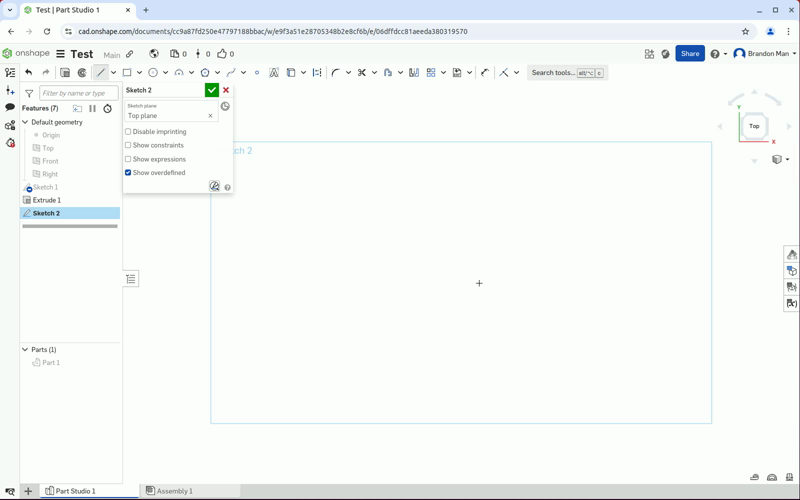
key_up(shift)
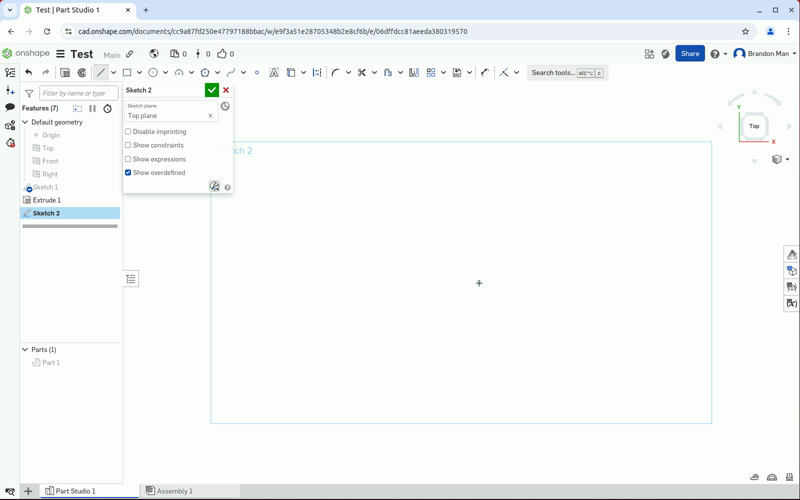
key_down(shift)
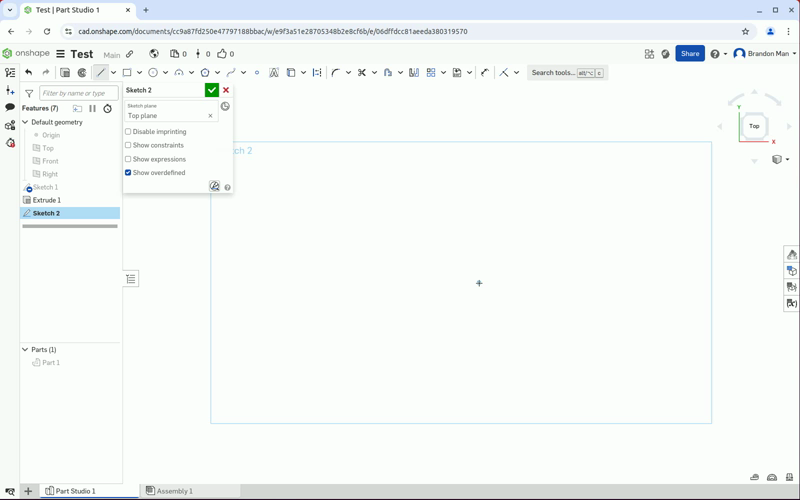
mouse_move(555, 282)
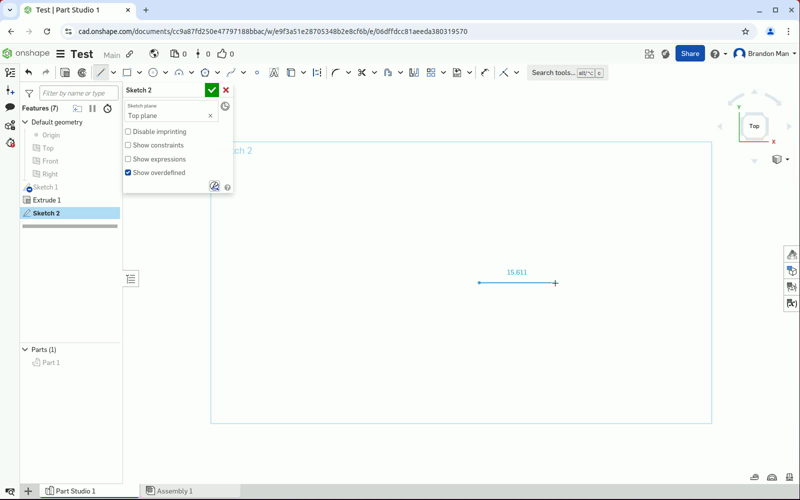
click(555, 282)
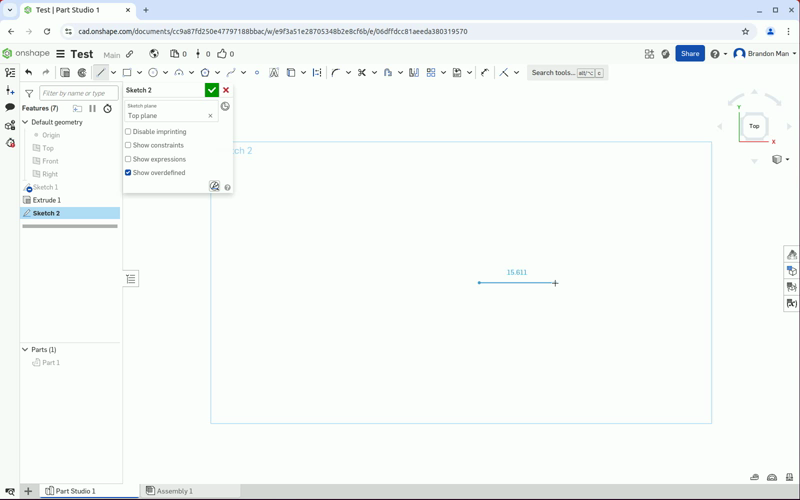
key_up(shift)
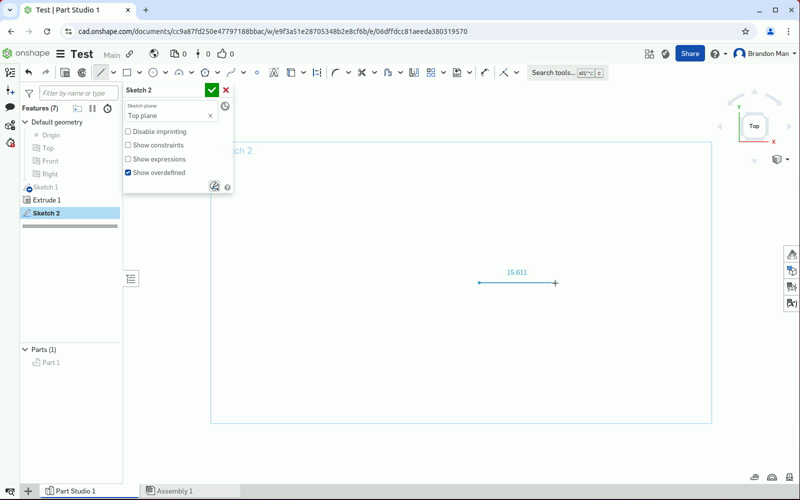
key(esc)
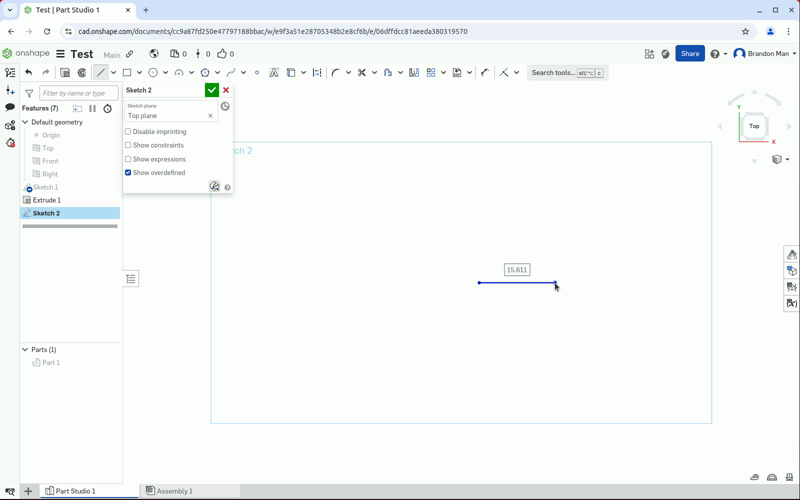
key(a)
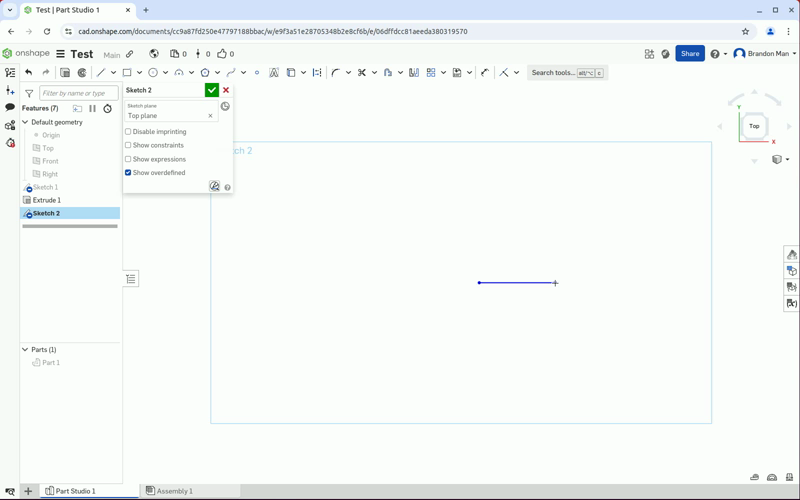
mouse_move(555, 282)
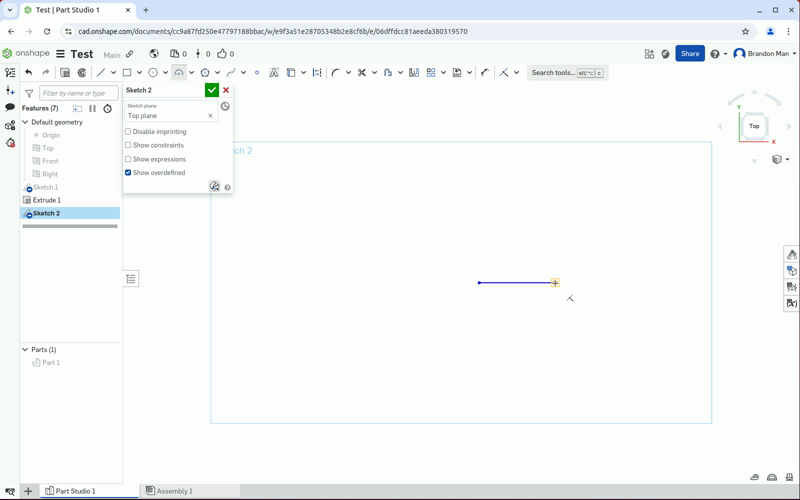
click(555, 282)
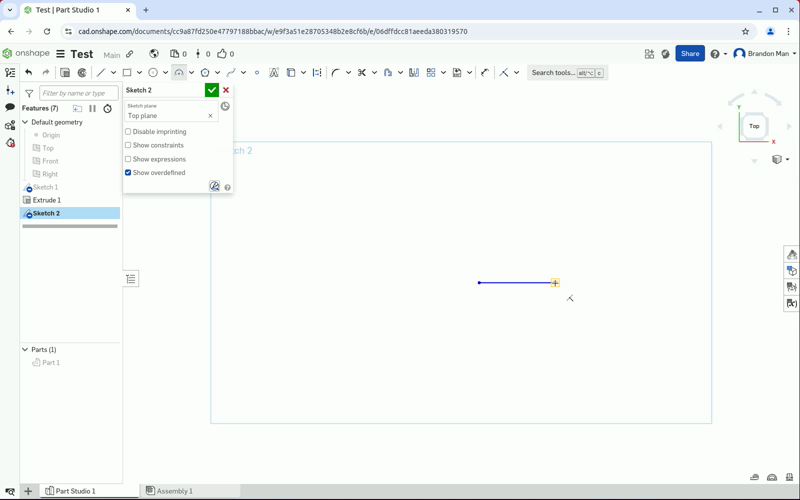
key_down(shift)
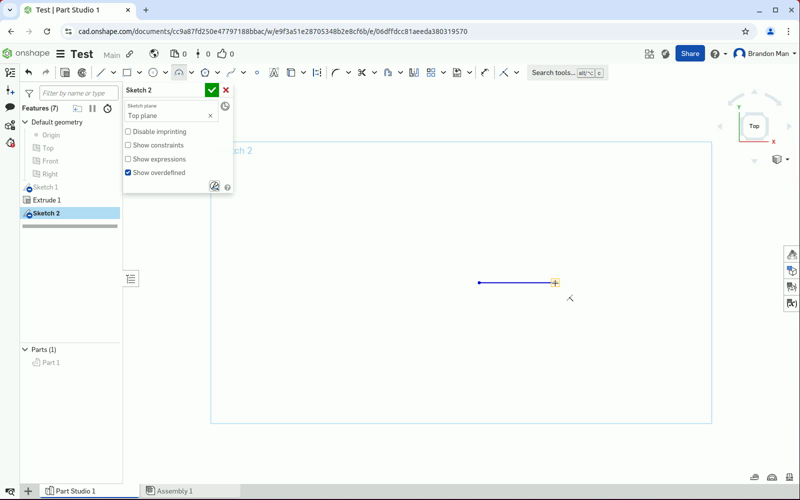
mouse_move(555, 244)
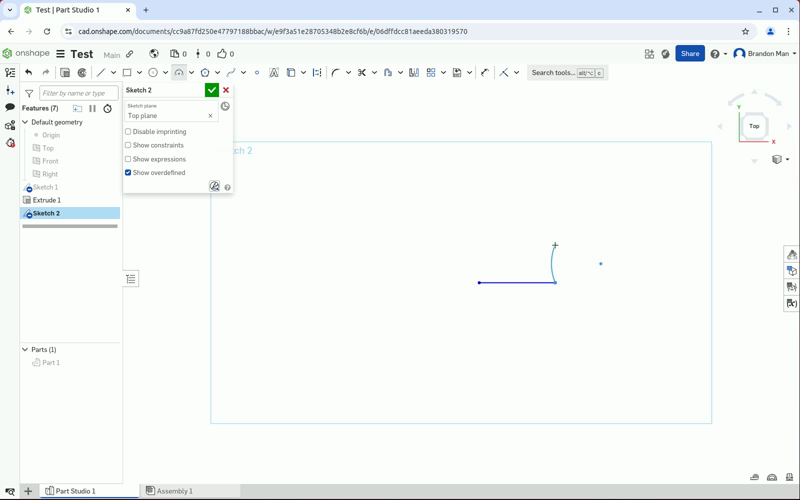
click(555, 244)
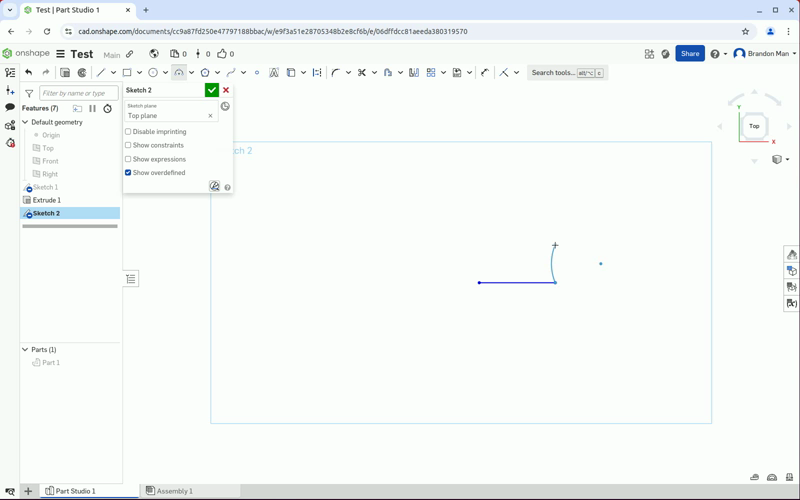
mouse_move(535, 264)
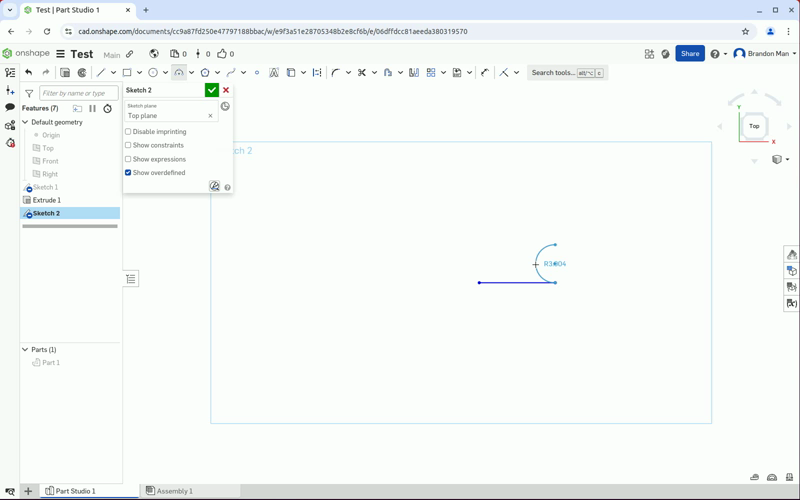
click(535, 264)
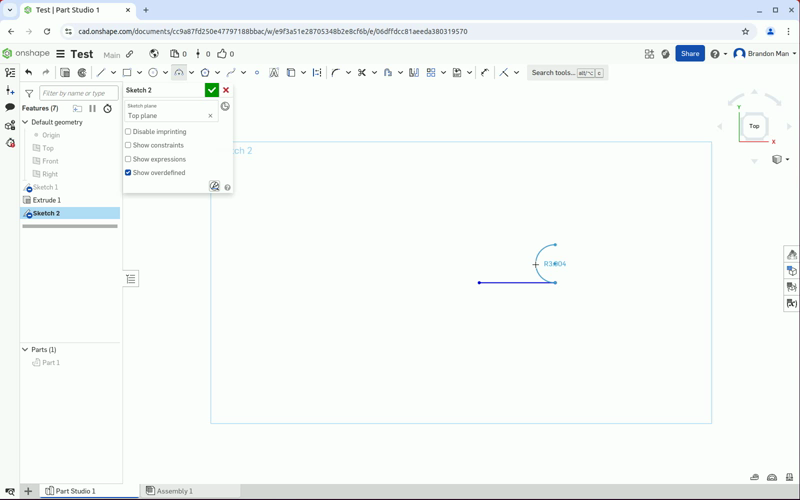
key_up(shift)
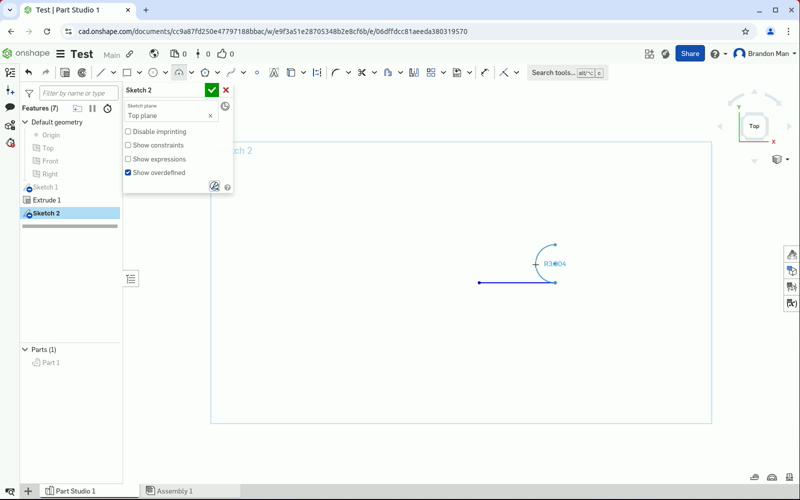
key(esc)
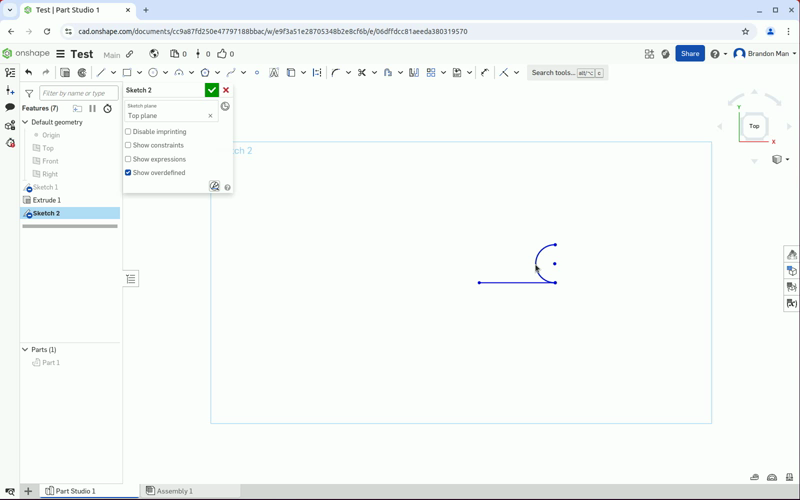
key(l)
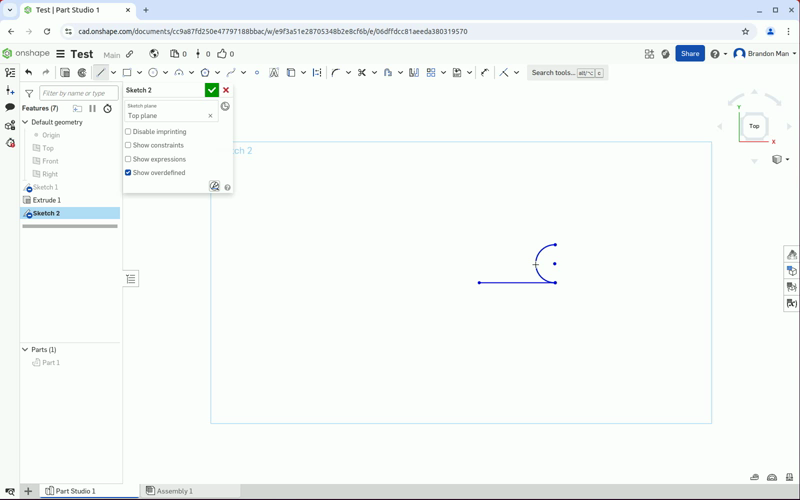
mouse_move(555, 244)
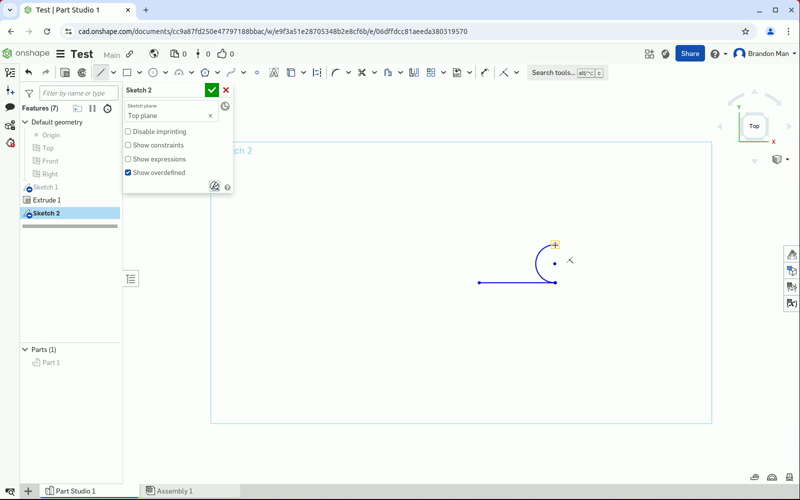
click(555, 244)
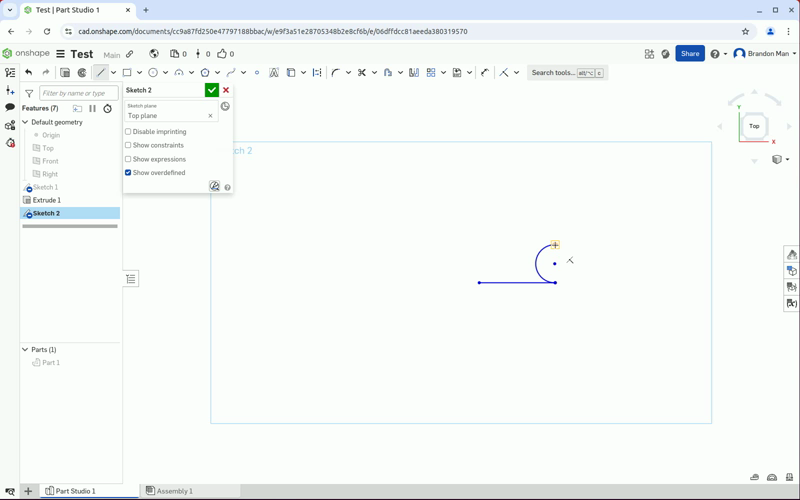
key_down(shift)
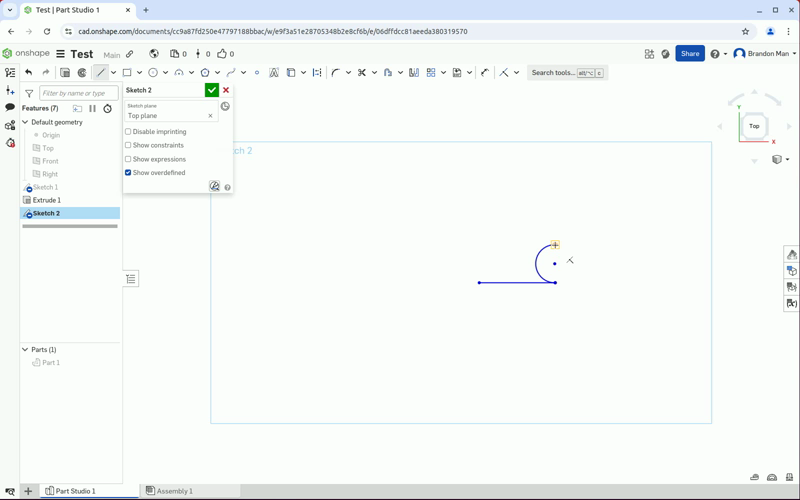
mouse_move(479, 244)
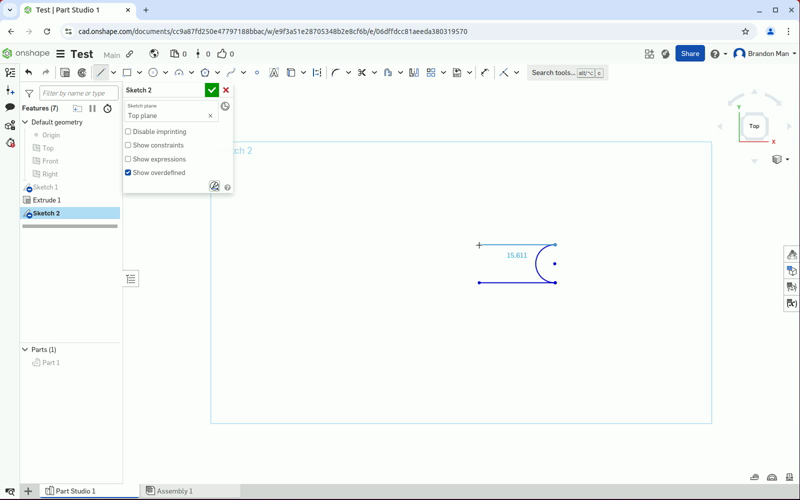
click(479, 244)
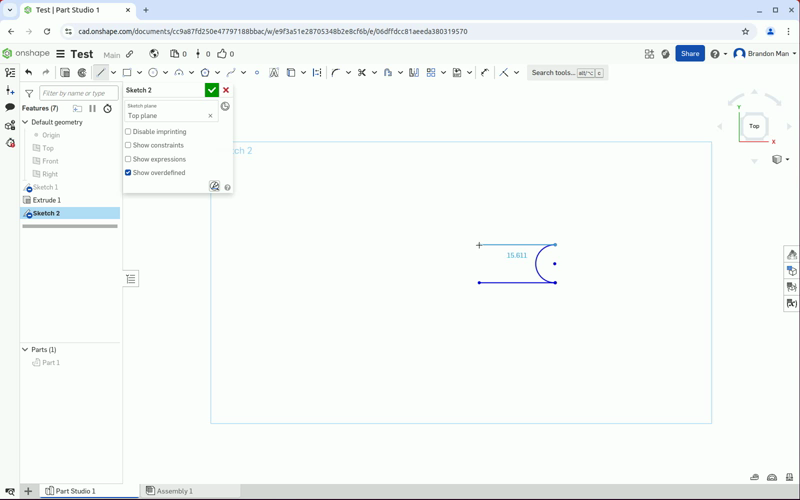
key_up(shift)
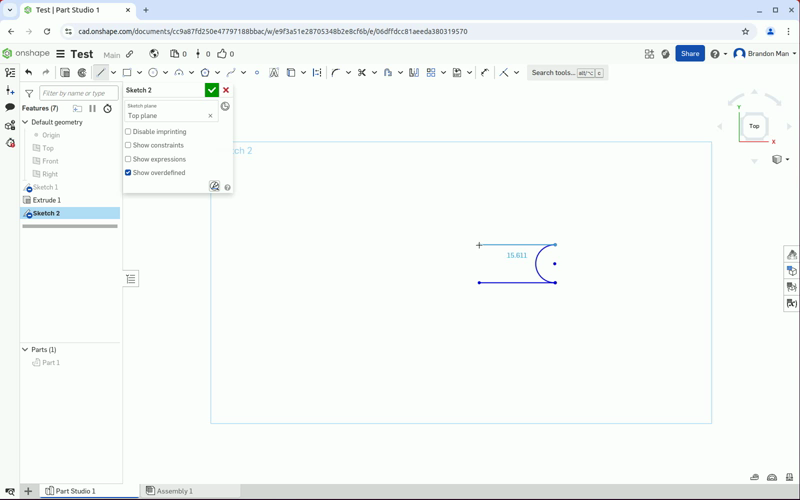
key(esc)
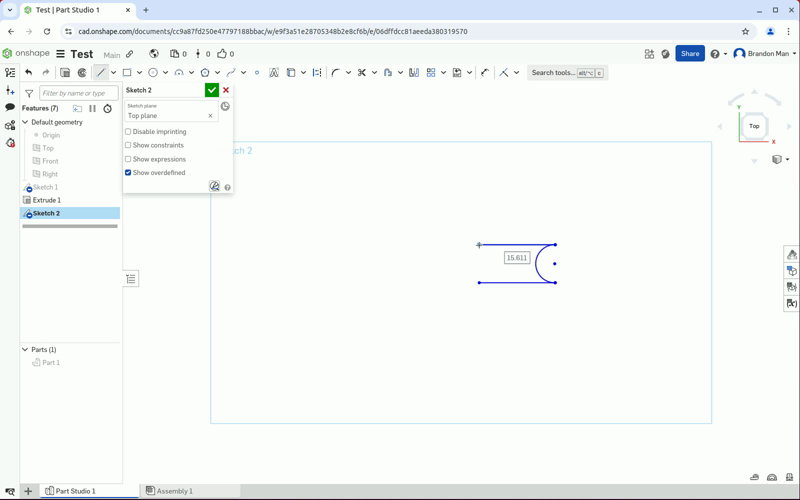
key(a)
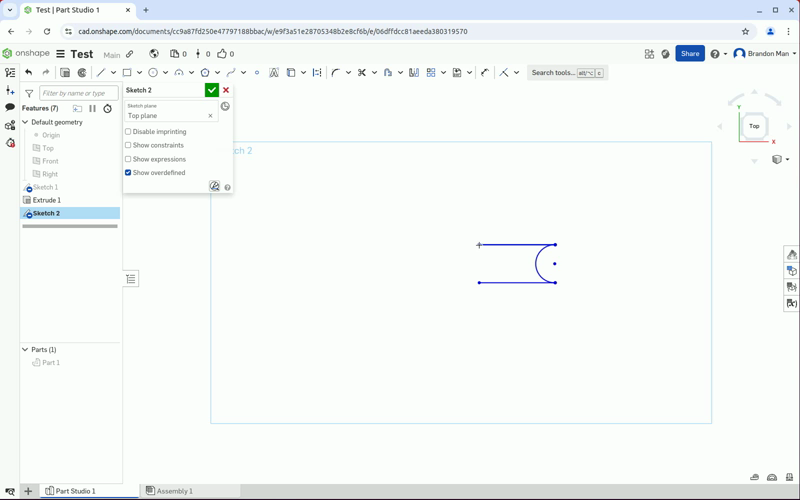
mouse_move(479, 244)
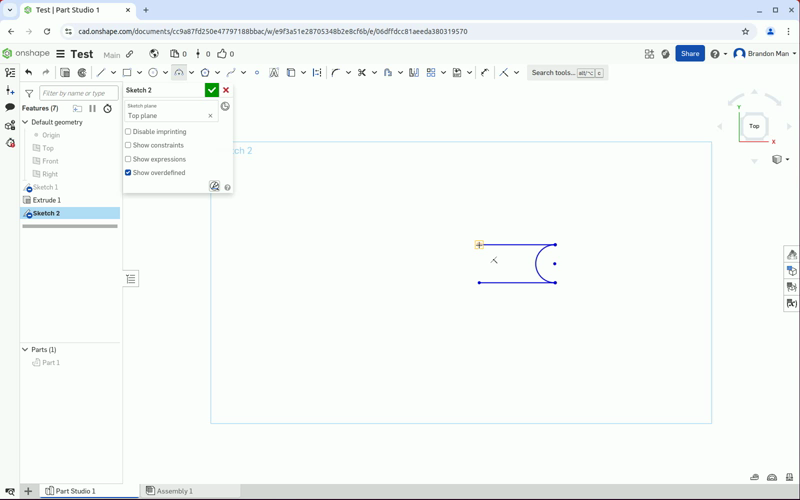
click(479, 244)
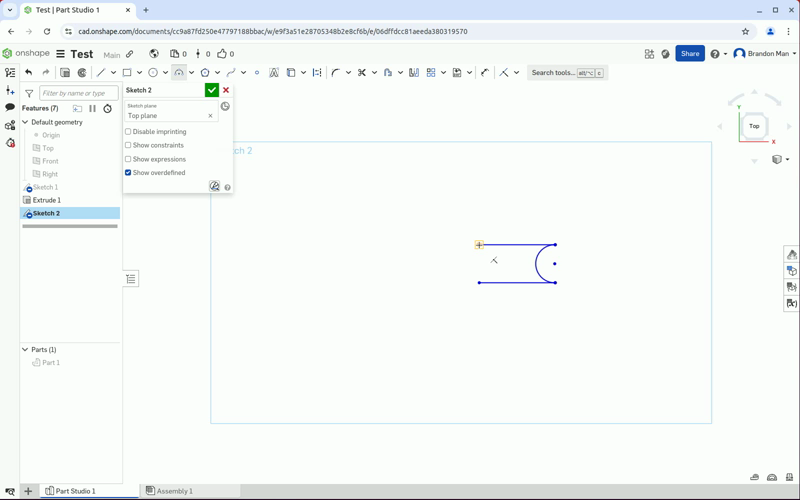
mouse_move(479, 282)
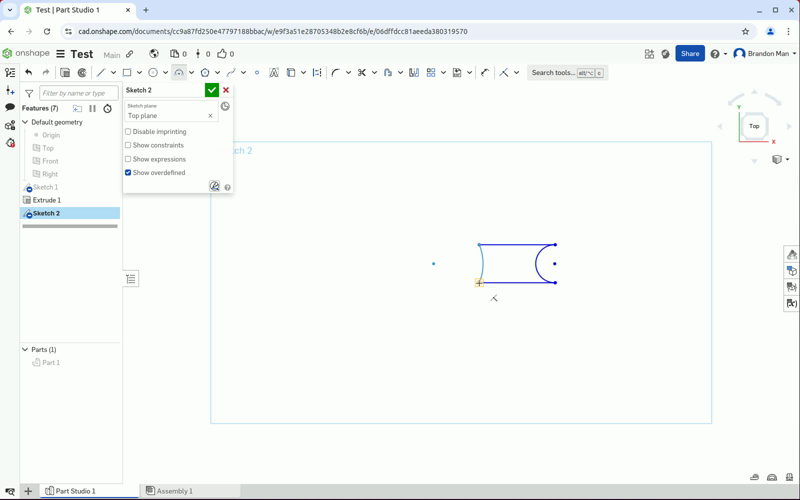
click(479, 282)
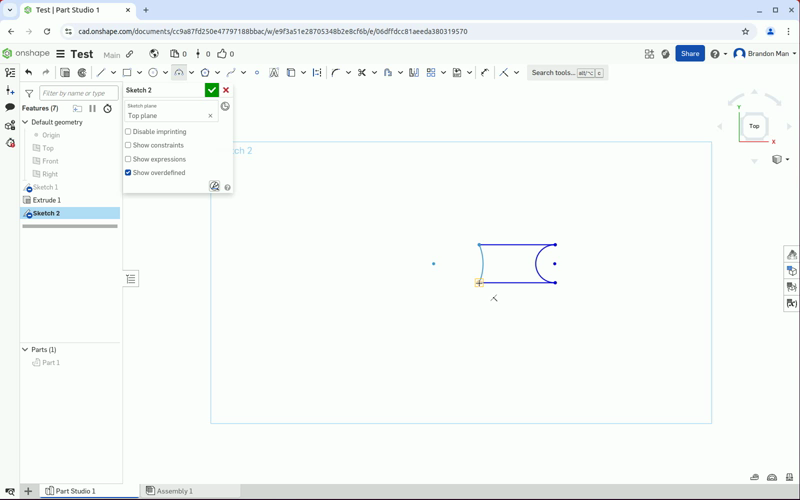
key_down(shift)
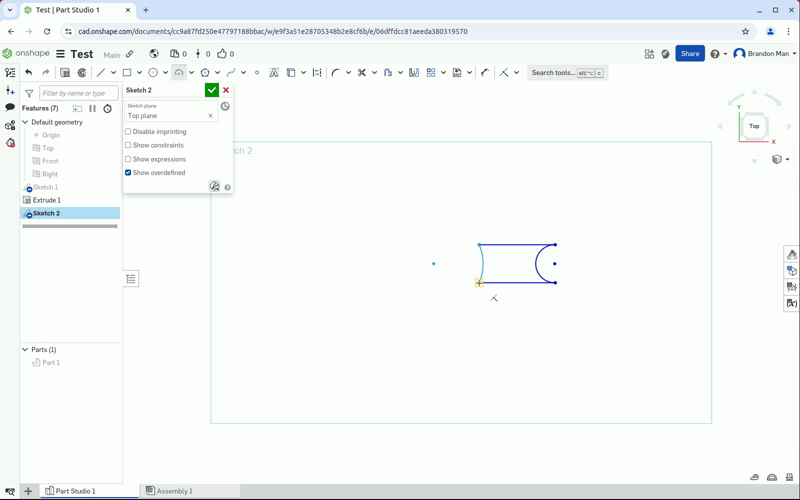
mouse_move(498, 264)
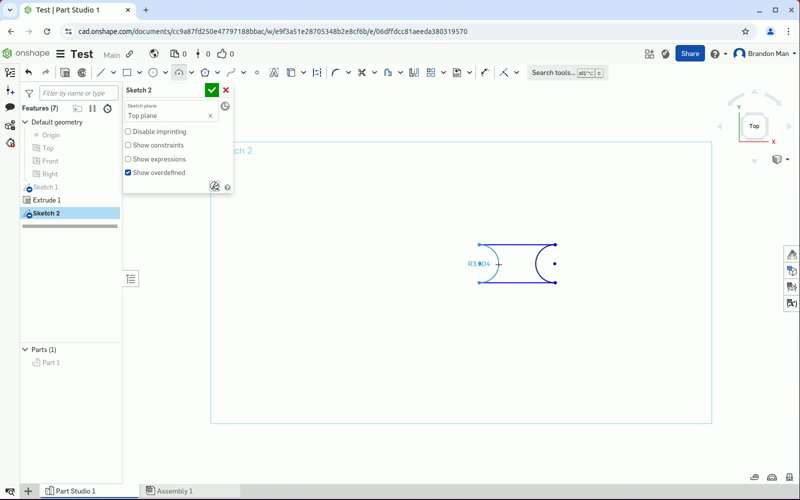
click(498, 264)
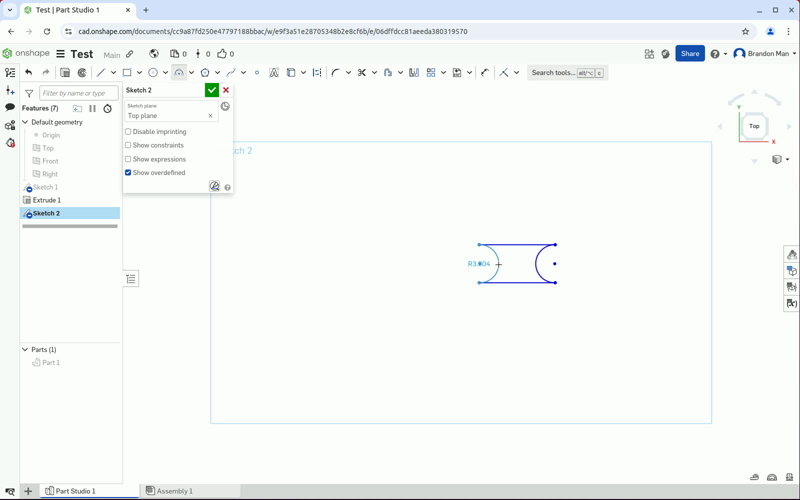
key_up(shift)
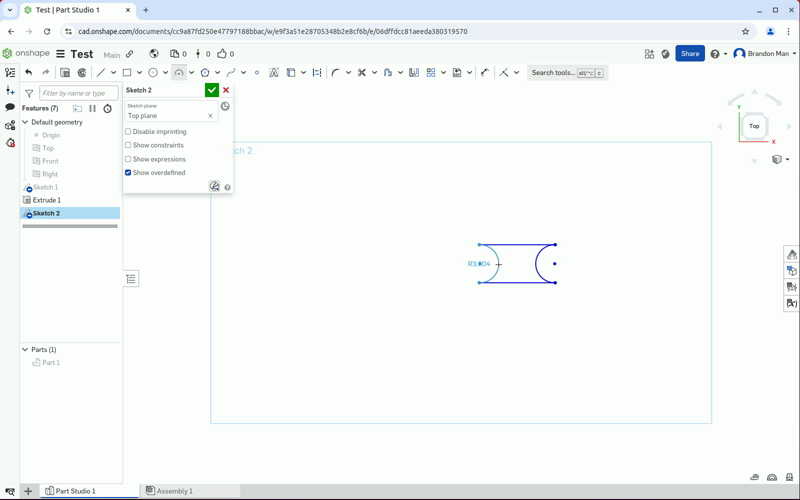
key(esc)
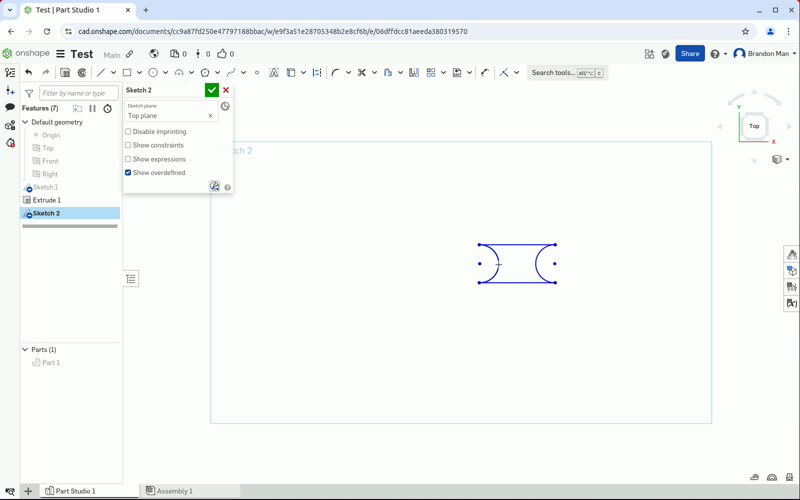
mouse_move(489, 265)
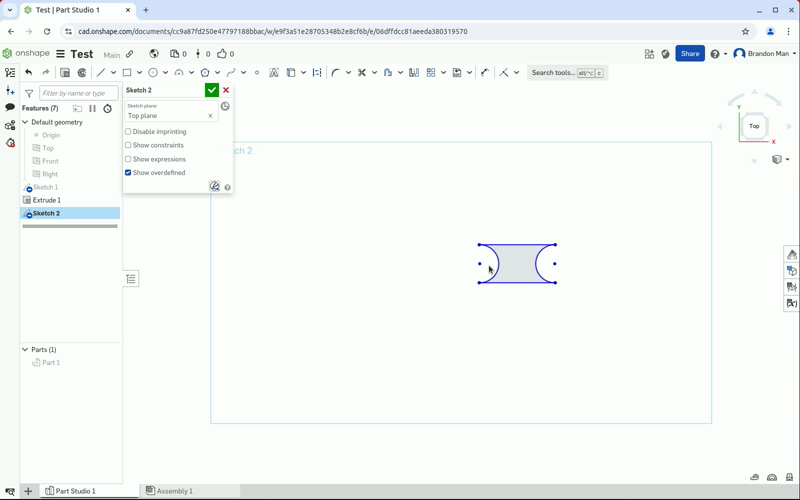
scroll(6)
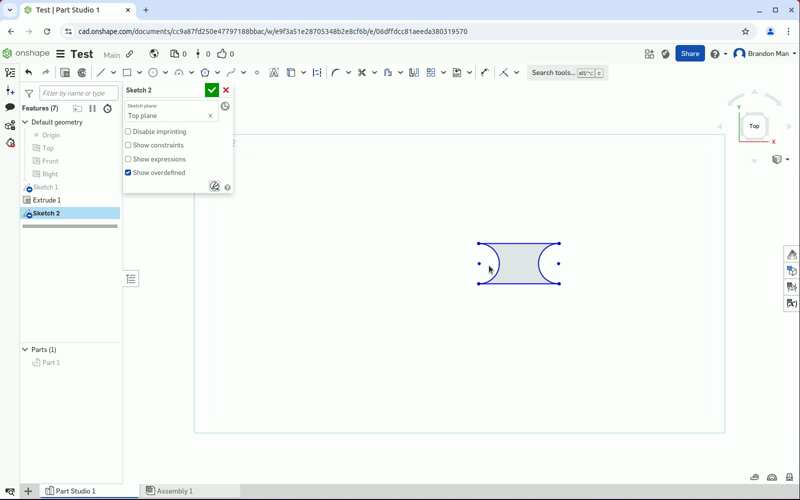
scroll(6)
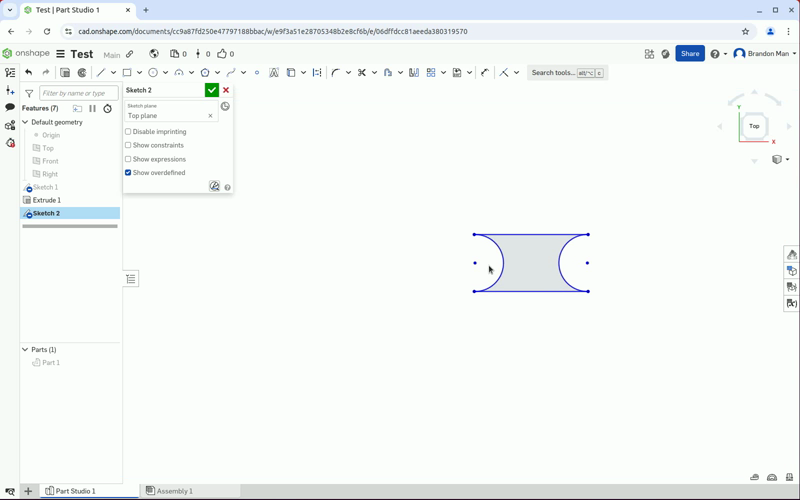
scroll(6)
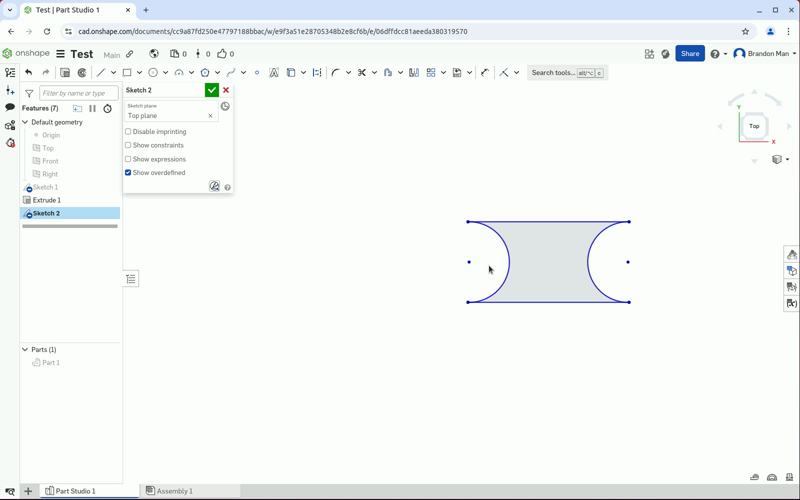
scroll(6)
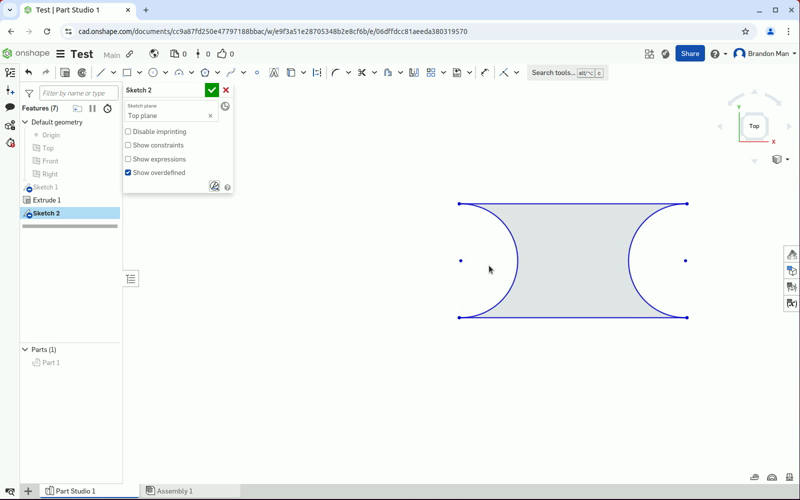
scroll(6)
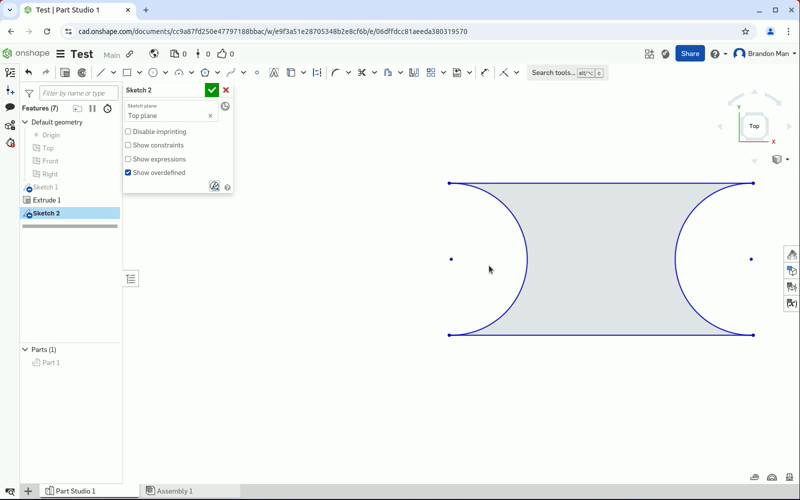
scroll(6)
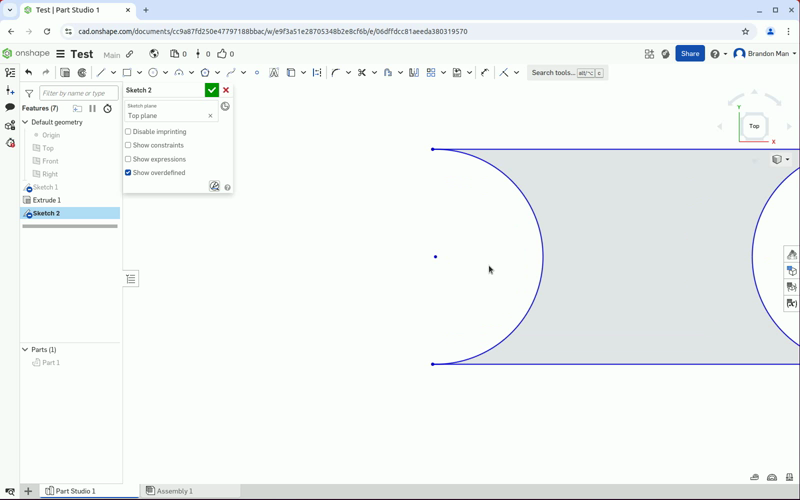
scroll(6)
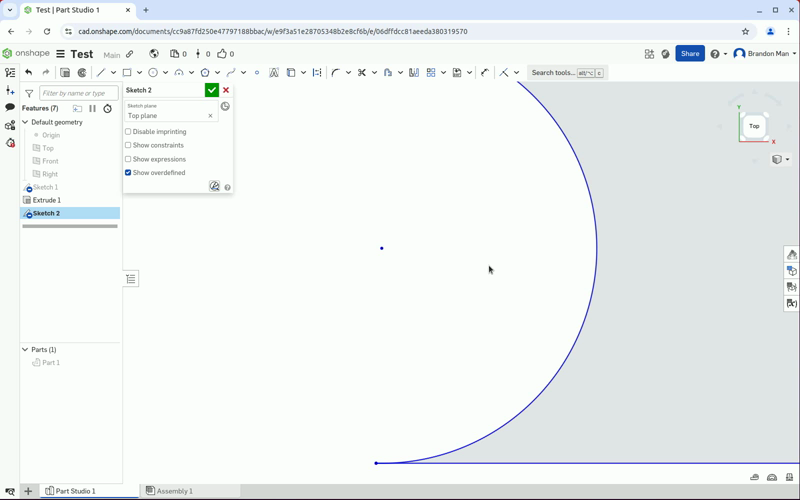
click(489, 265)
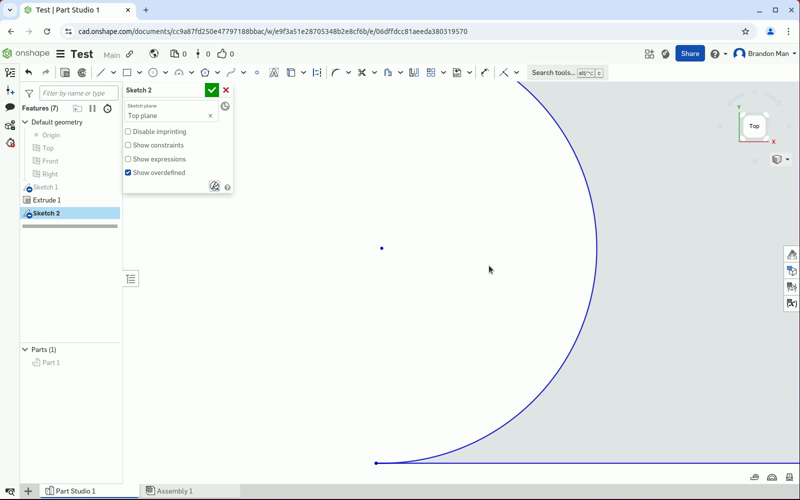
scroll(-6)
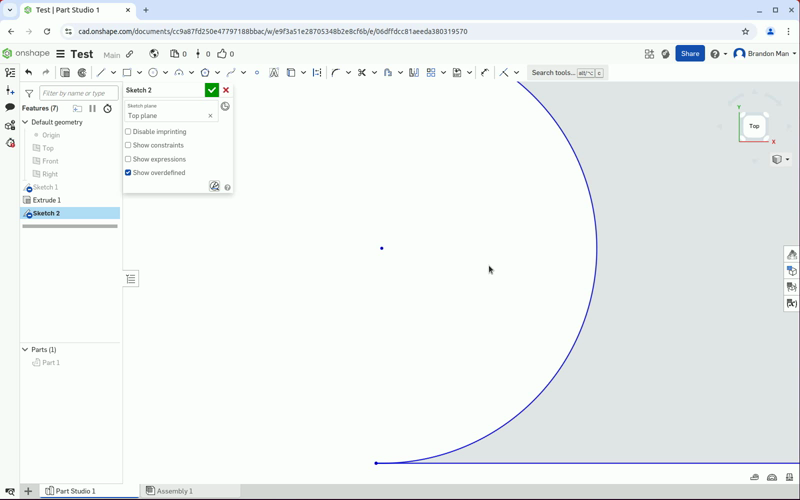
scroll(-6)
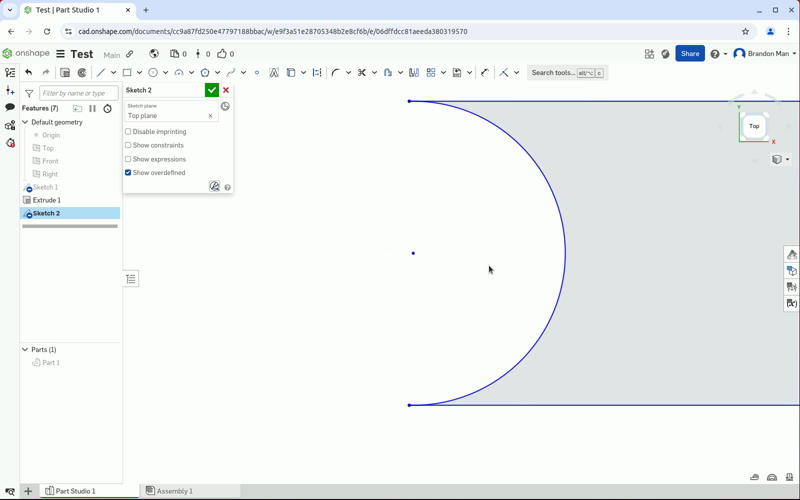
scroll(-6)
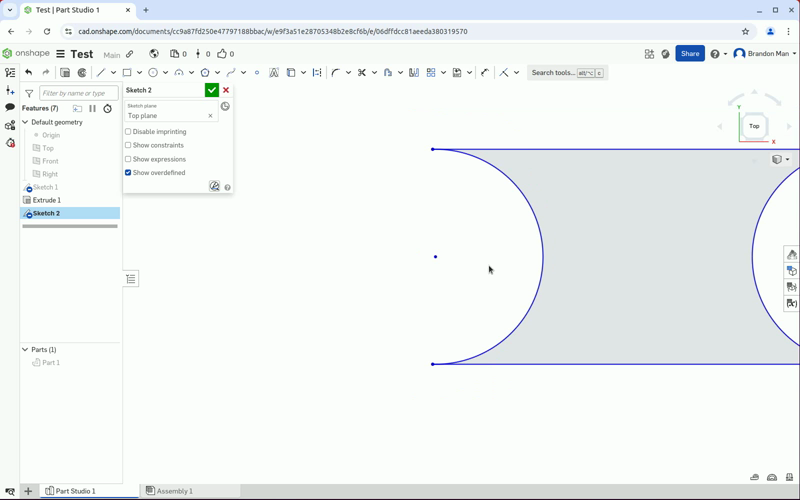
scroll(-6)
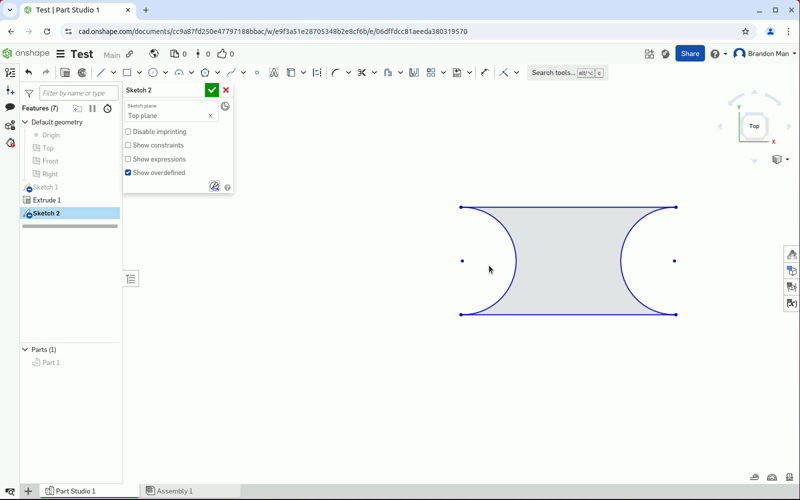
scroll(-6)
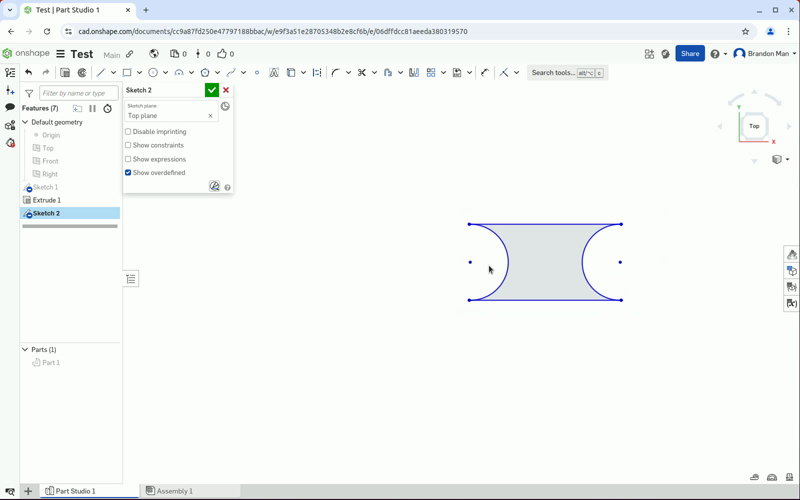
scroll(-6)
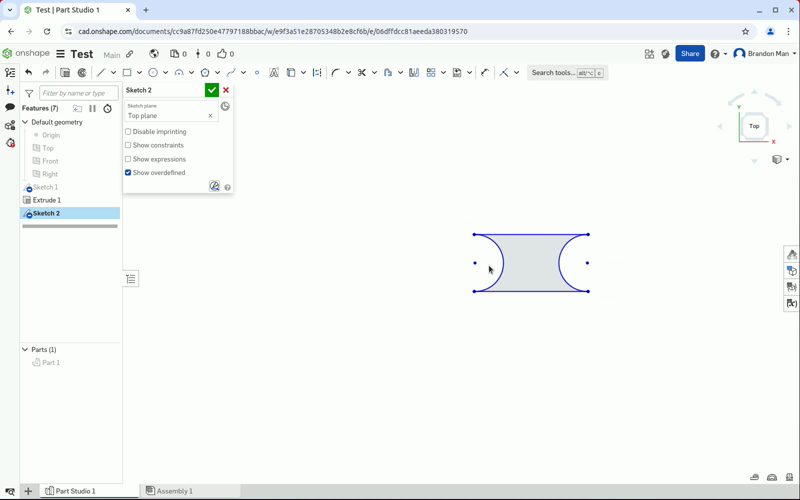
scroll(-6)
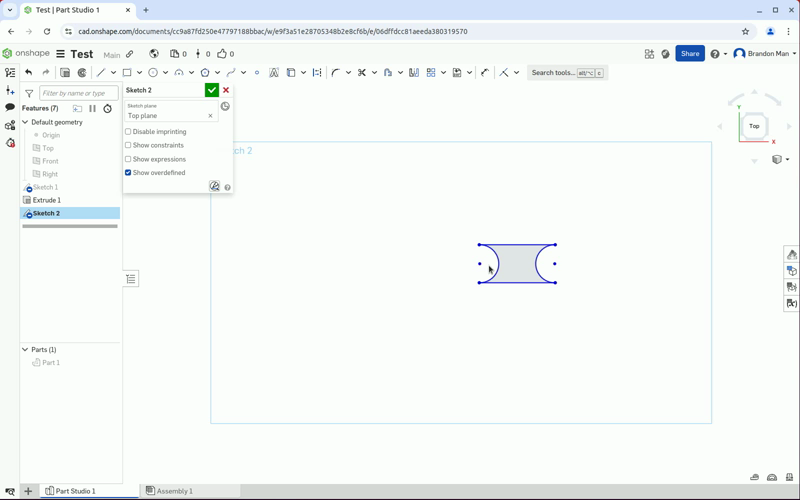
mouse_move(73, 352)
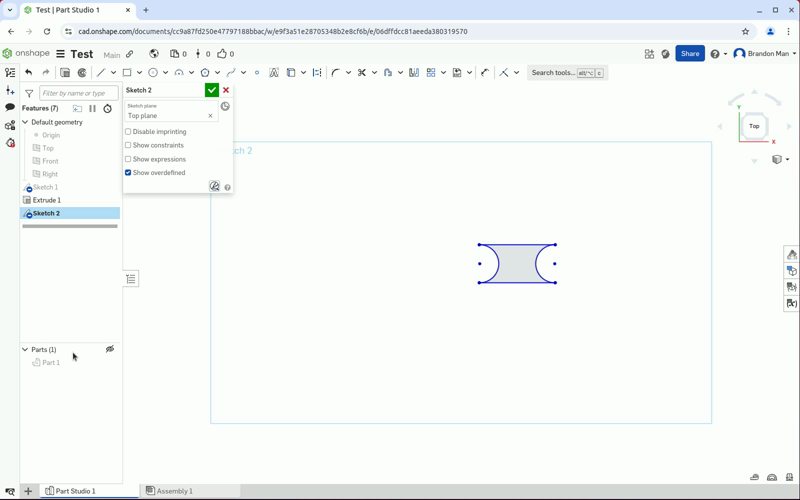
key(shift+y)
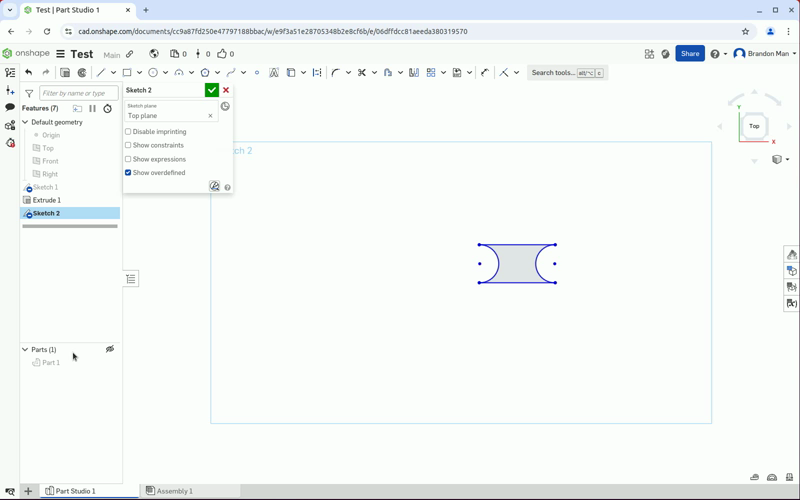
key(shift+e)
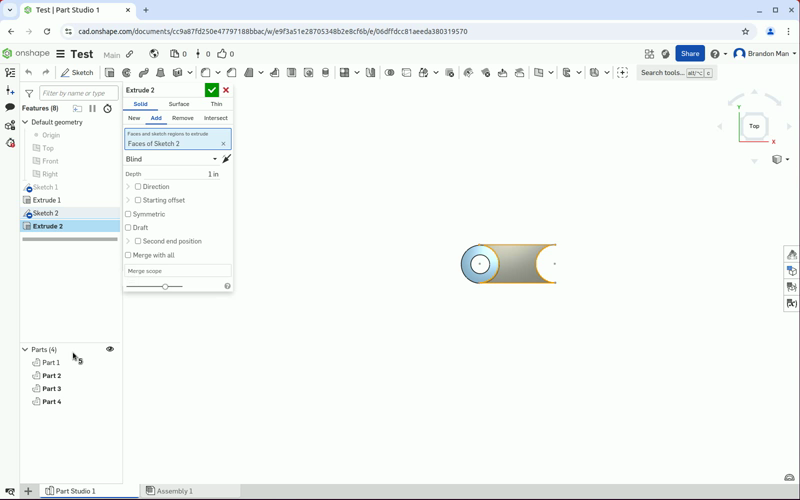
mouse_move(143, 106)
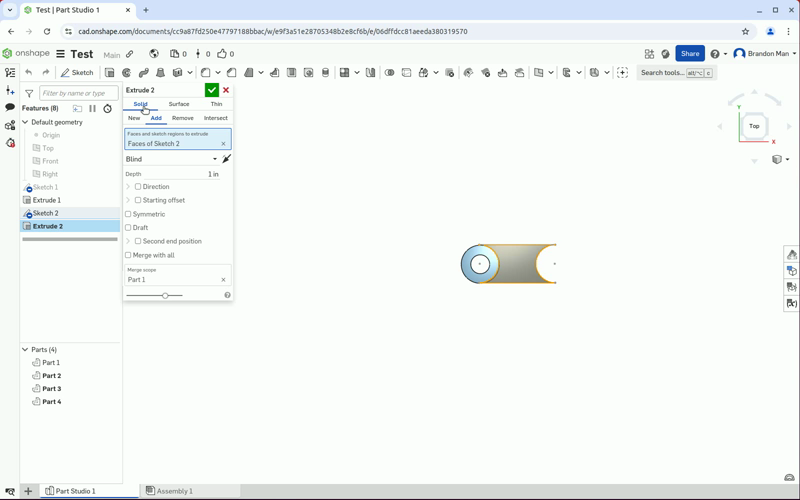
click(143, 106)
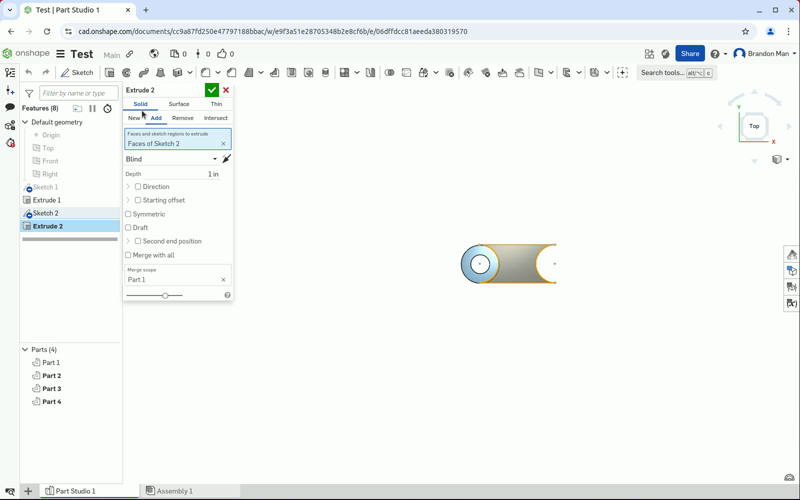
mouse_move(137, 120)
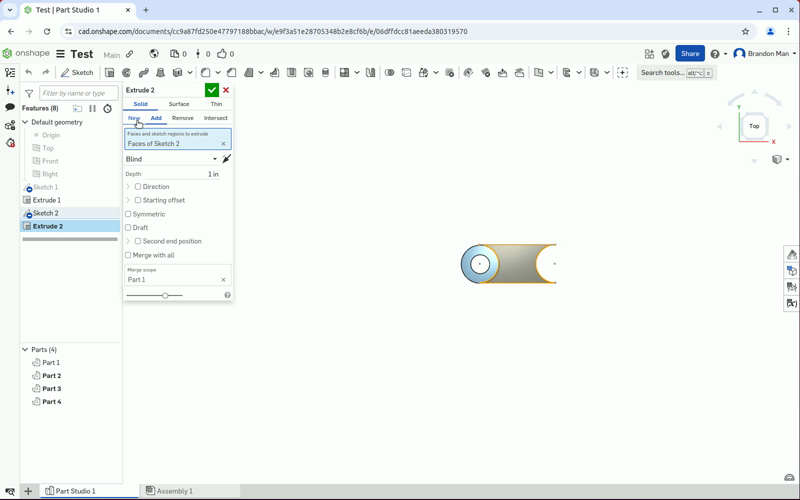
click(137, 120)
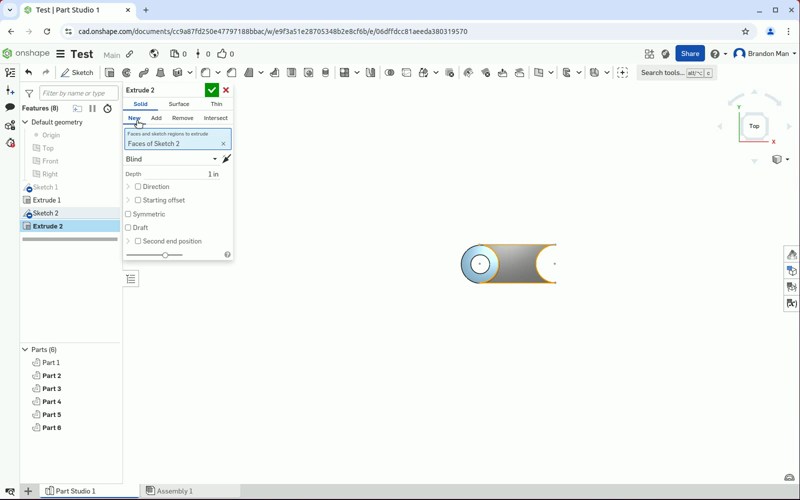
key(tab, 4)
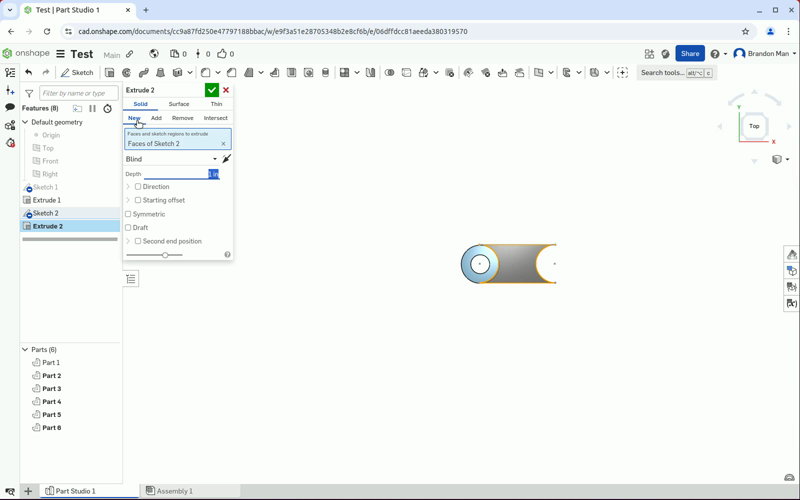
text(3.851)
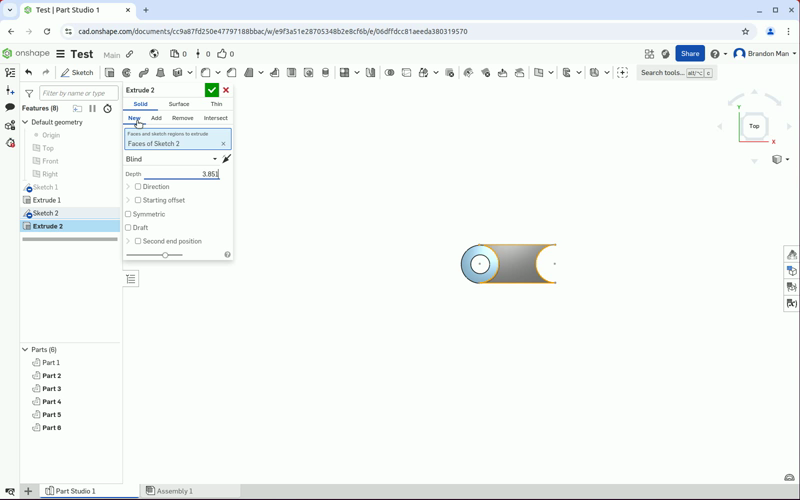
key(enter)
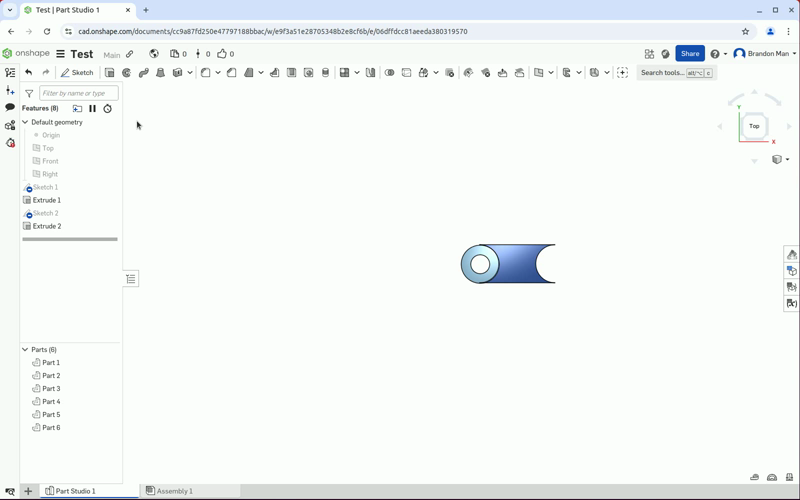
key(shift+h)
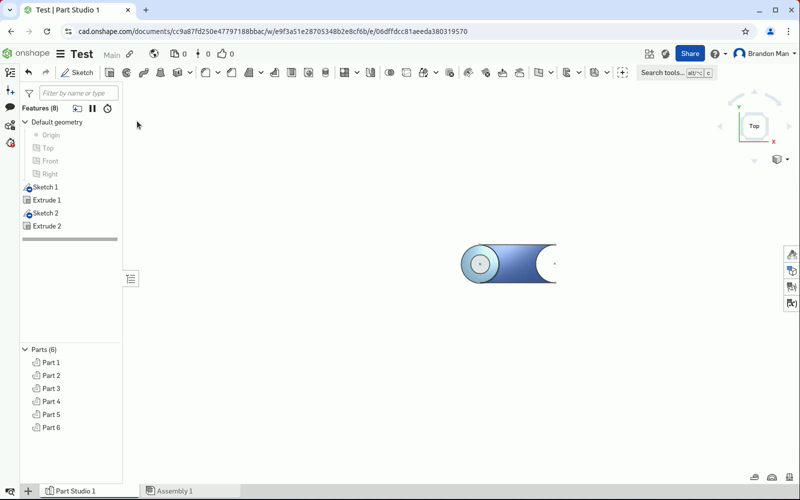
key(shift+h)
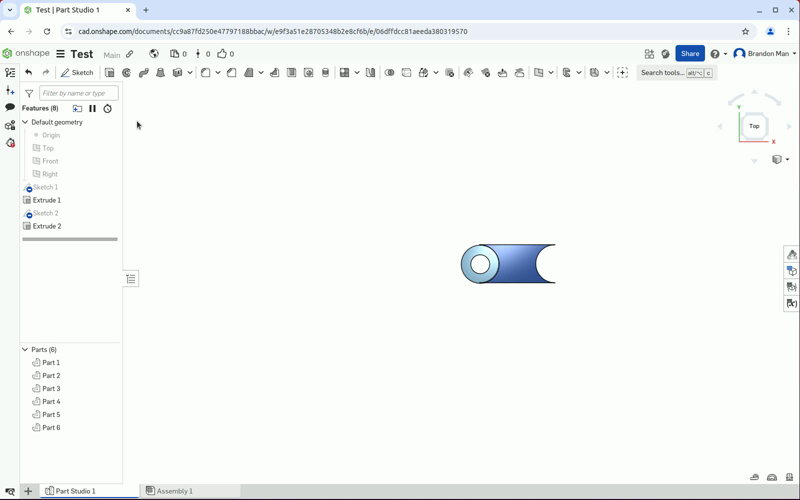
mouse_move(73, 189)
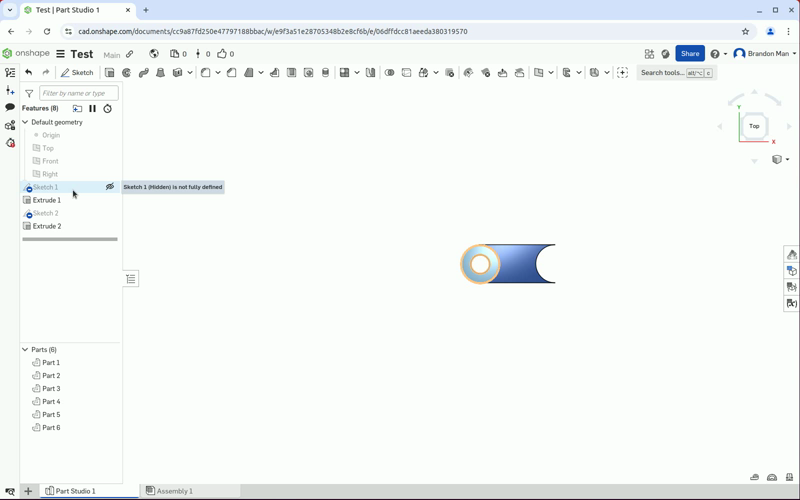
click(73, 189)
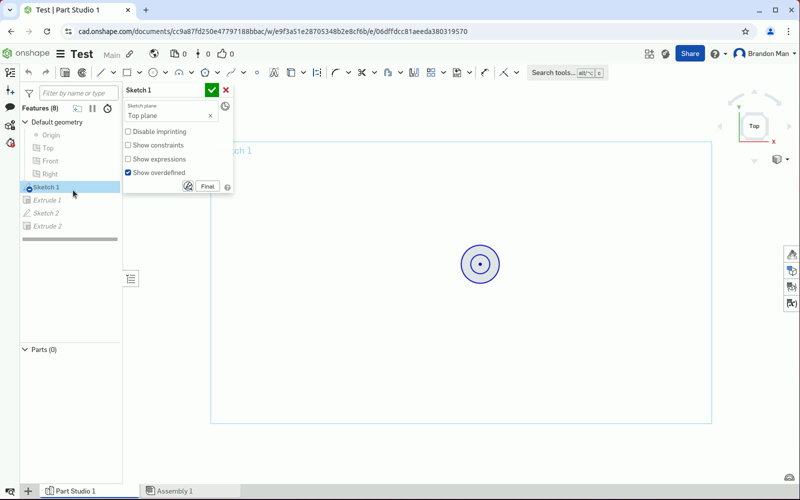
mouse_move(229, 92)
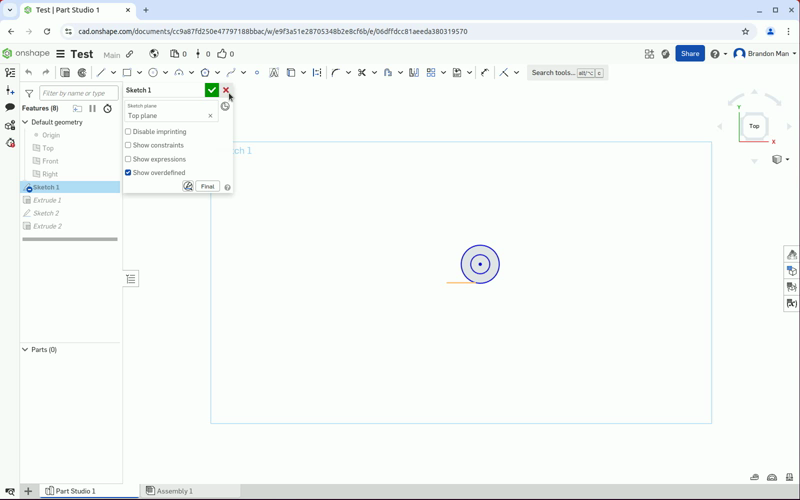
click(229, 92)
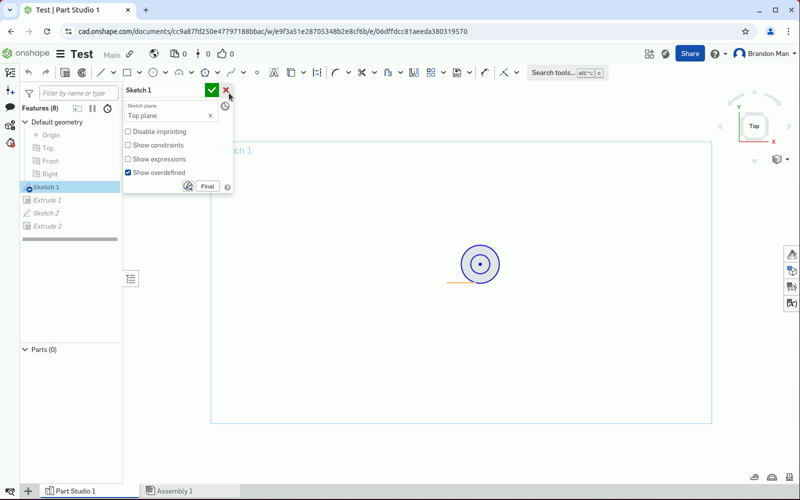
key(shift+s)
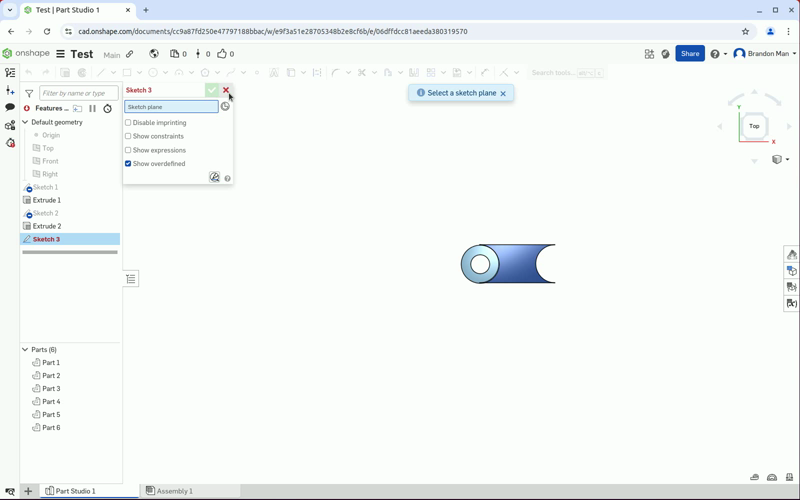
mouse_move(73, 150)
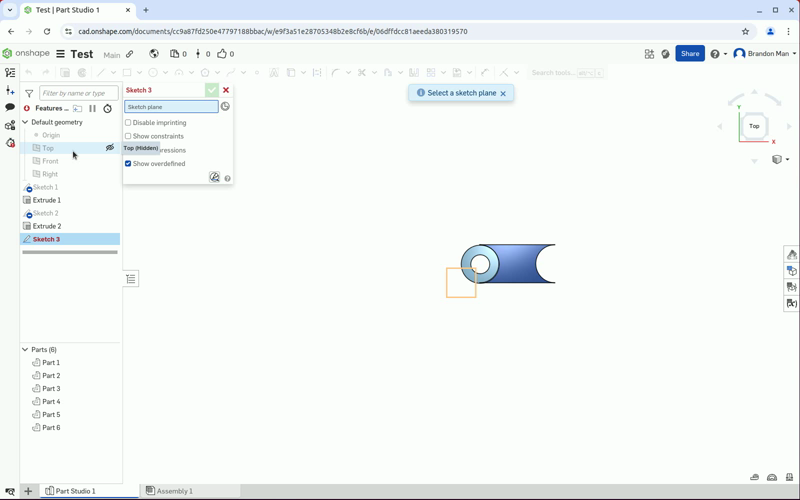
click(73, 150)
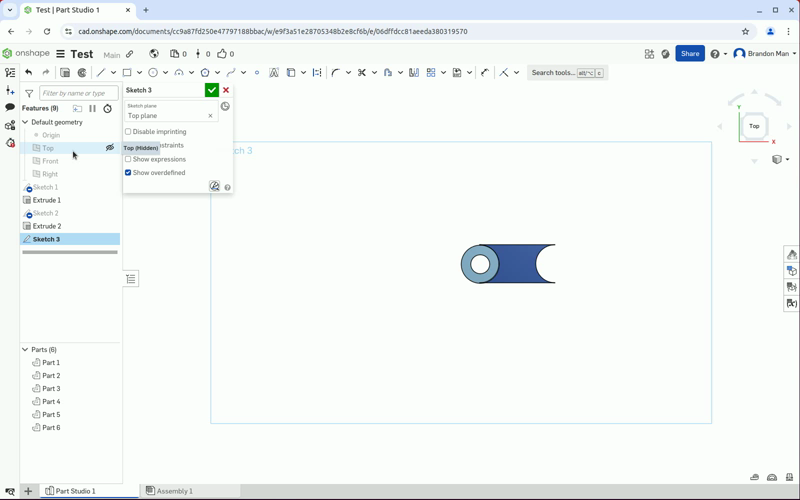
mouse_move(73, 352)
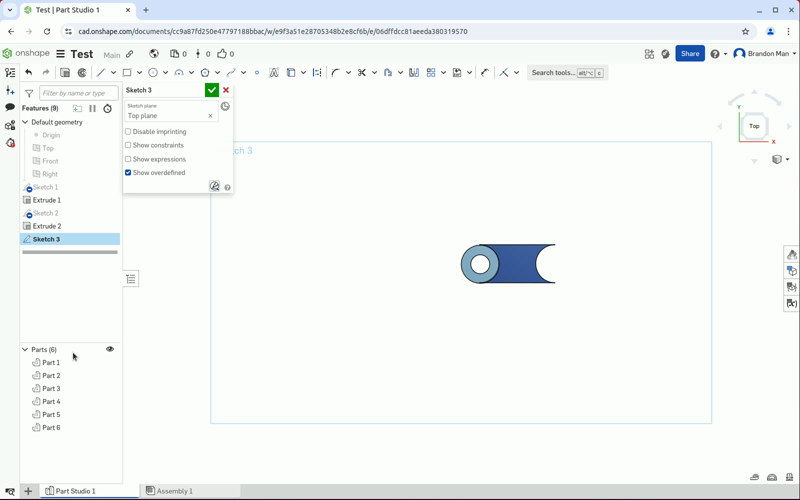
key(y)
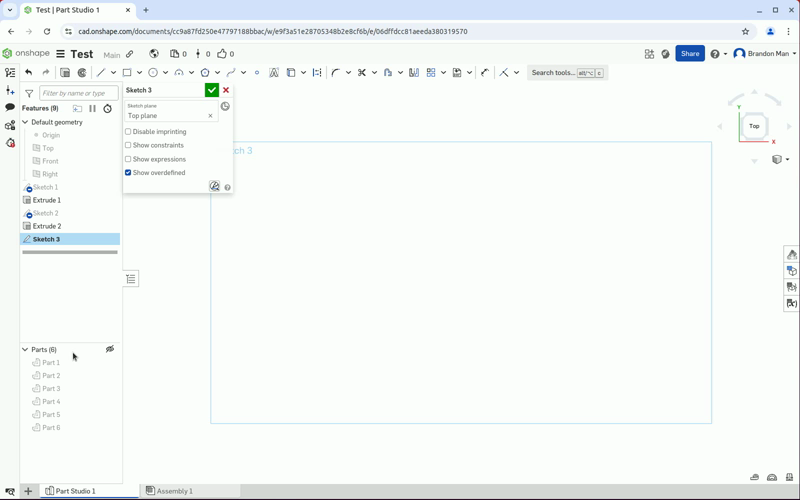
key(c)
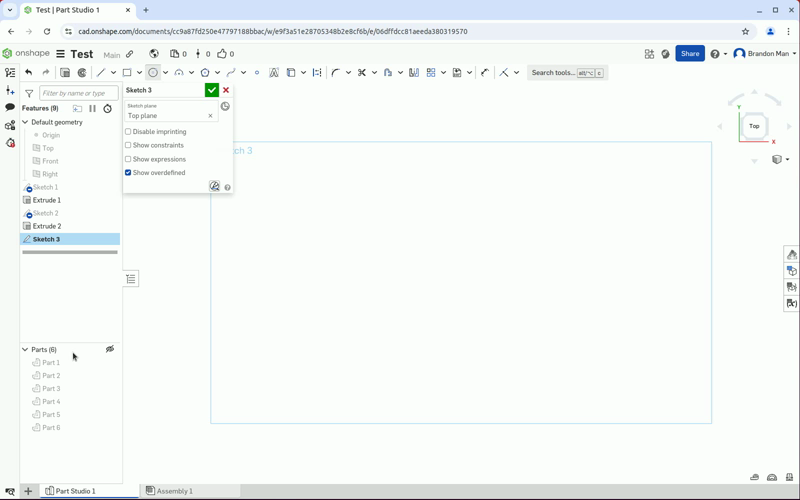
key_down(shift)
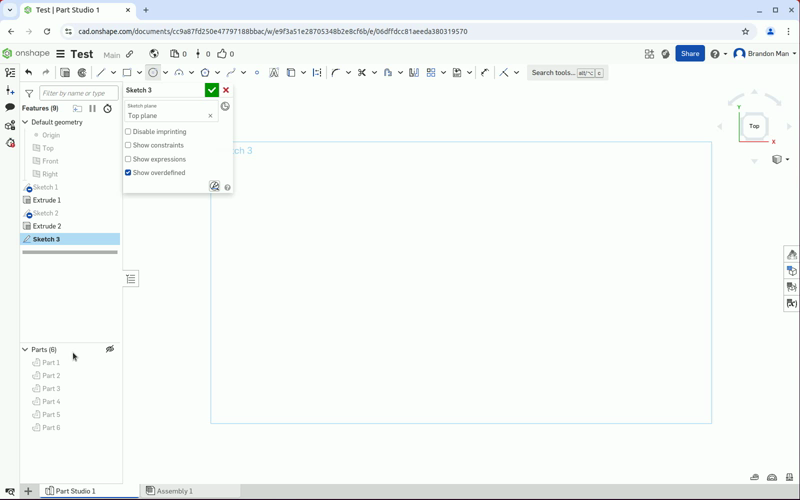
mouse_move(555, 264)
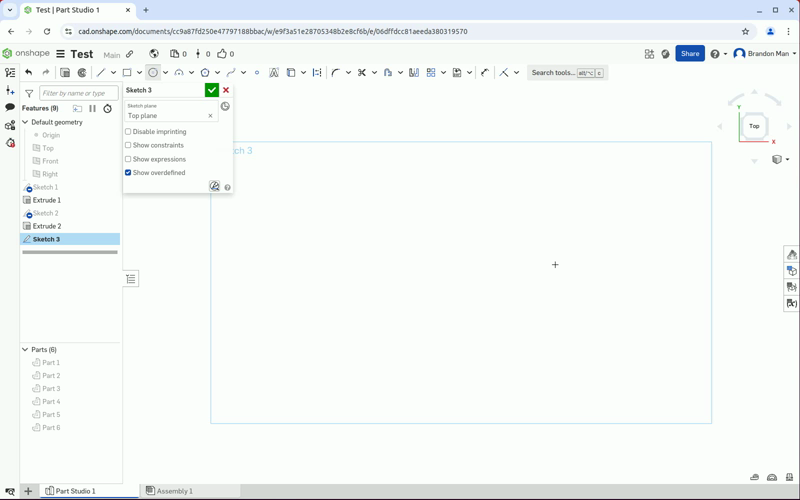
click(555, 264)
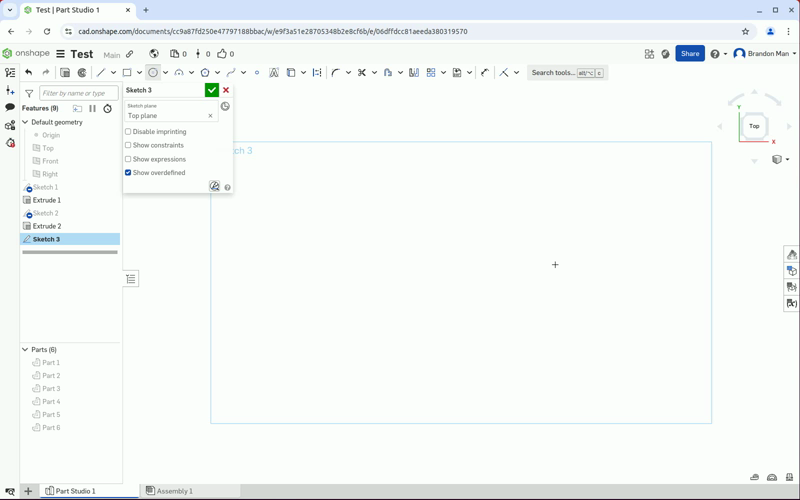
key_up(shift)
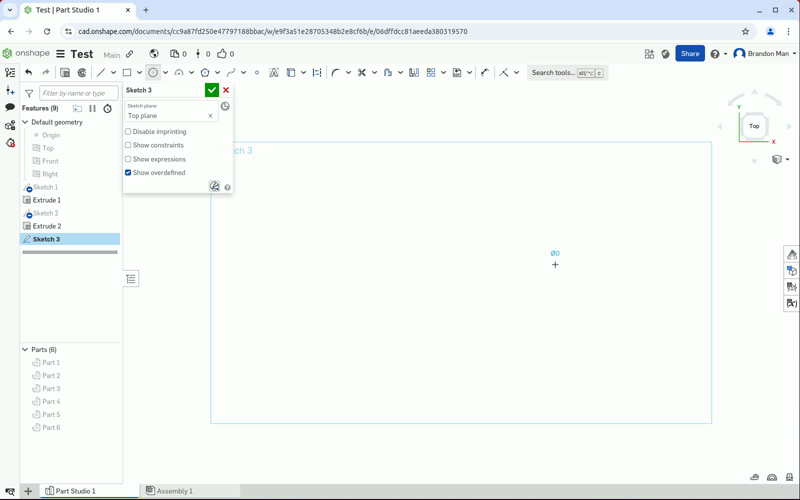
mouse_move(573, 264)
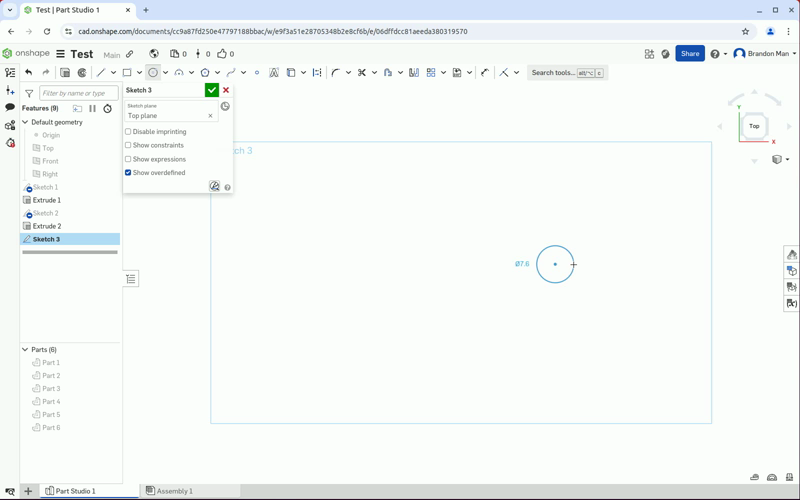
click(573, 264)
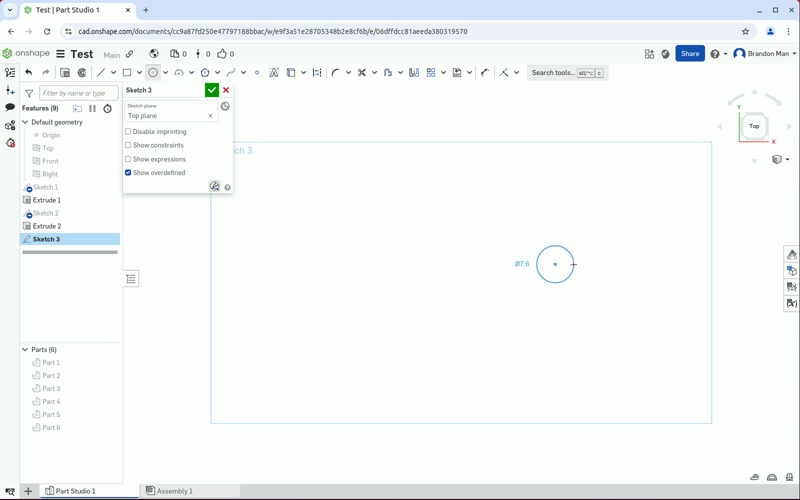
key(esc)
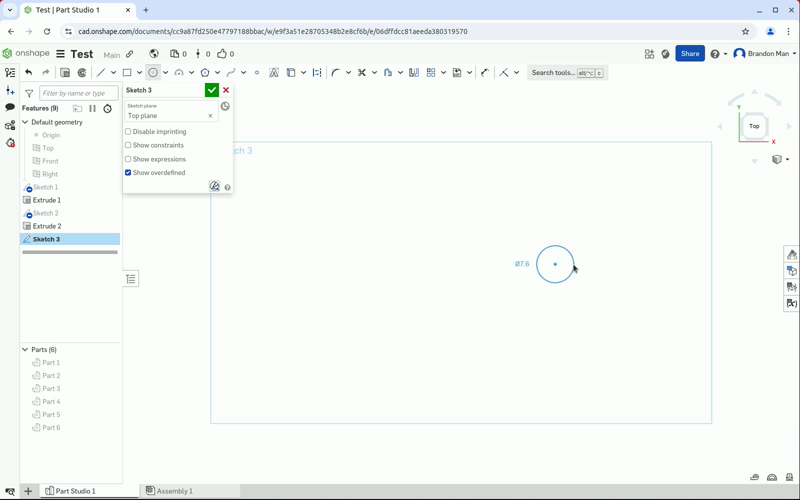
key(c)
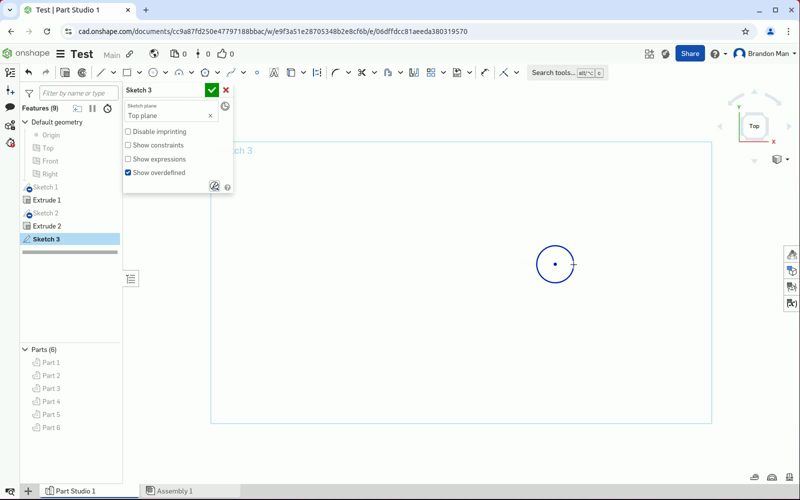
key_down(shift)
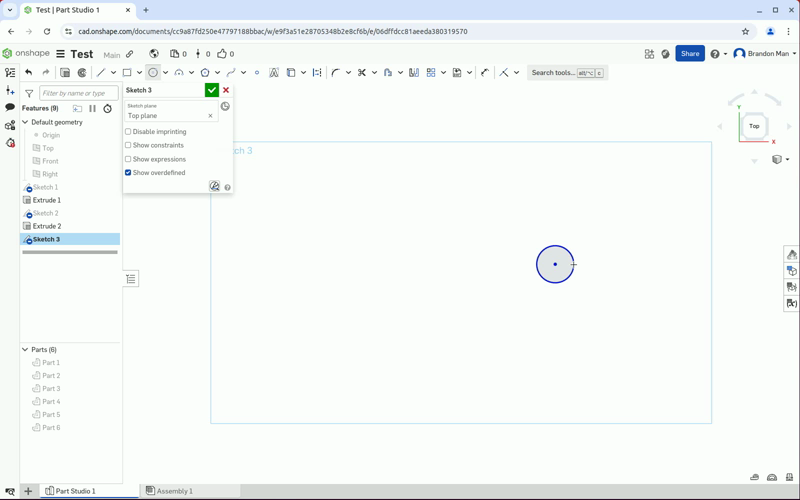
mouse_move(555, 264)
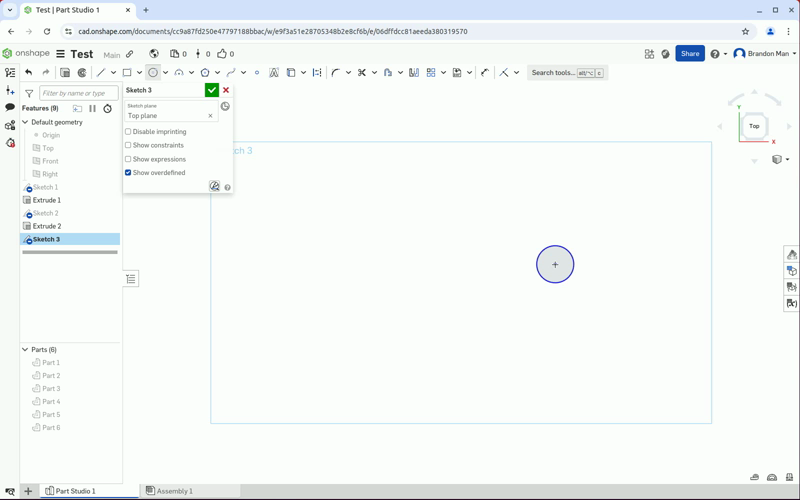
click(555, 264)
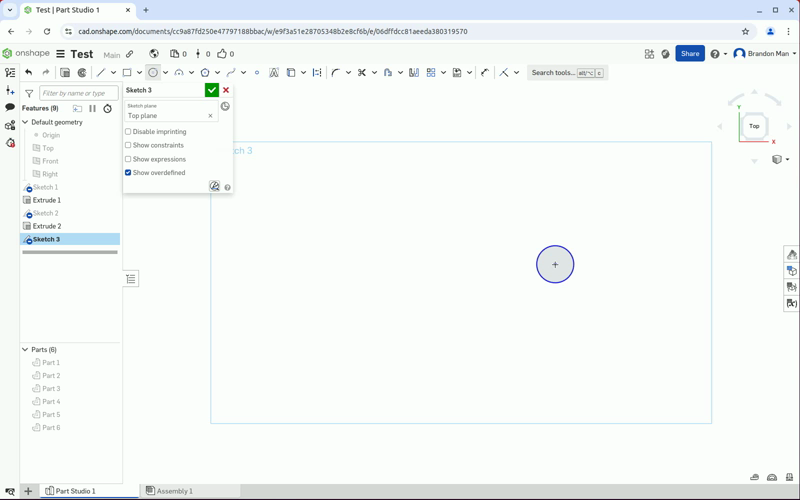
key_up(shift)
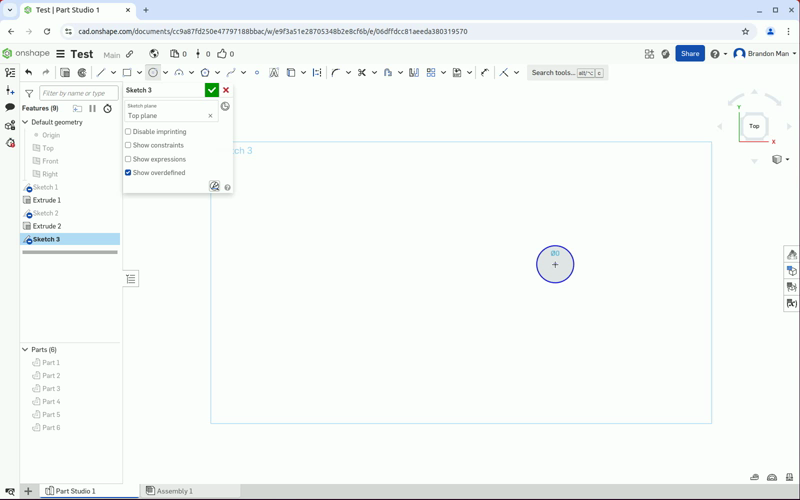
mouse_move(564, 264)
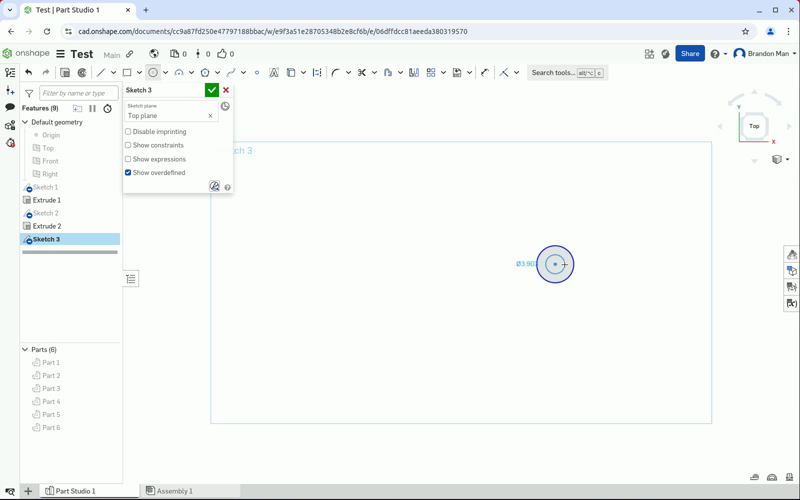
click(564, 264)
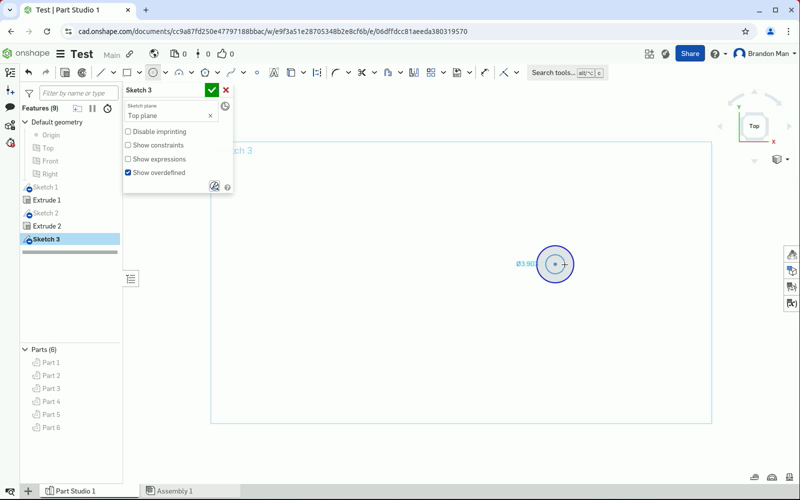
key(esc)
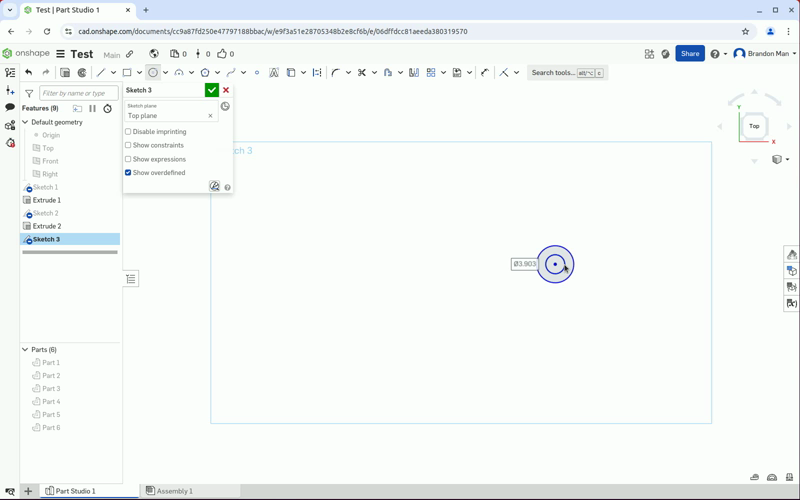
mouse_move(548, 249)
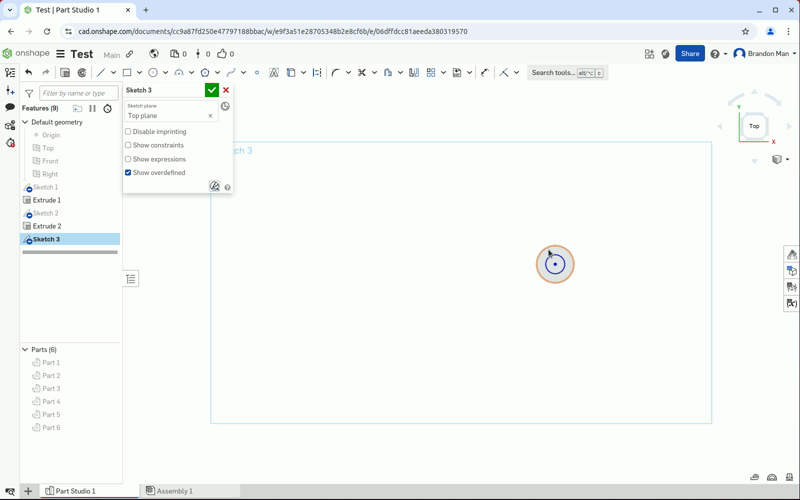
scroll(6)
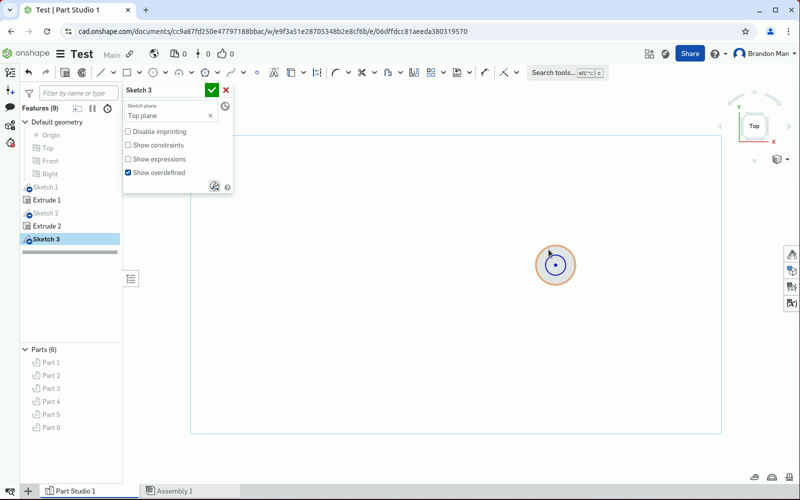
scroll(6)
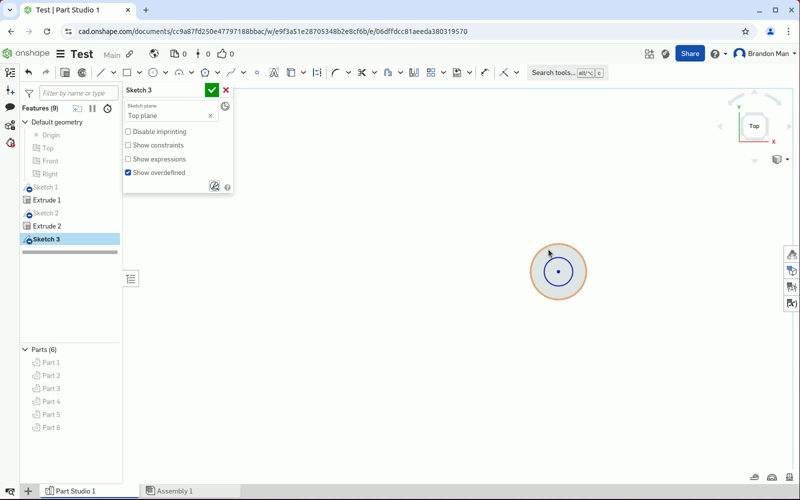
scroll(6)
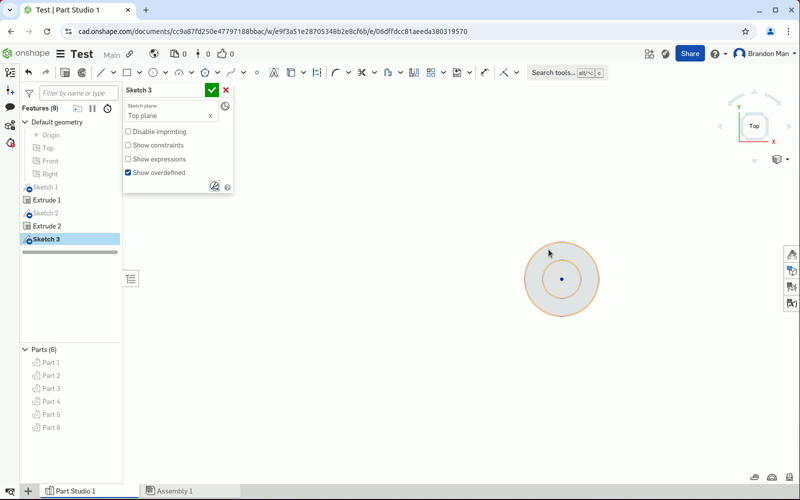
scroll(6)
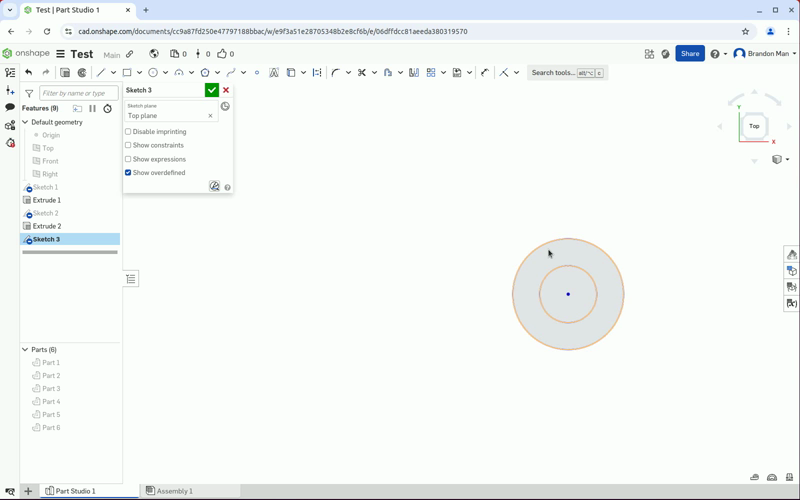
scroll(6)
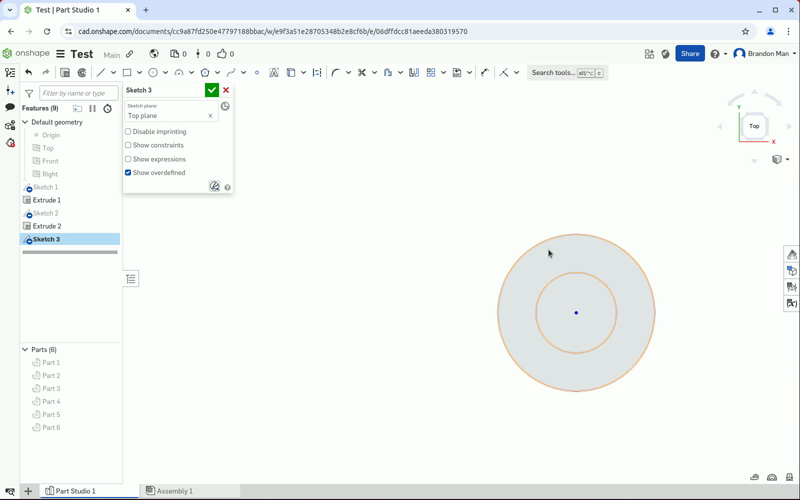
scroll(6)
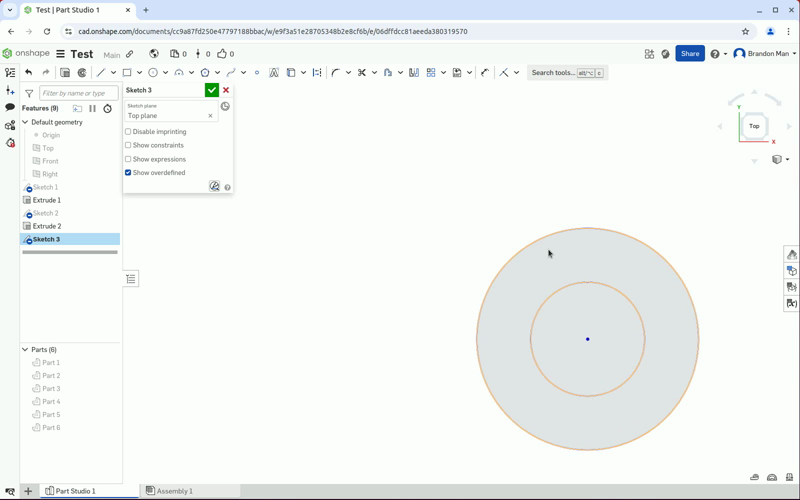
scroll(6)
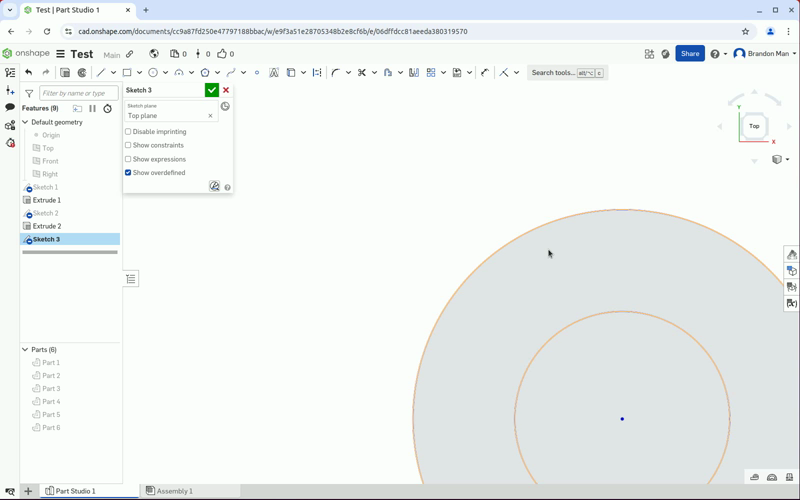
click(548, 249)
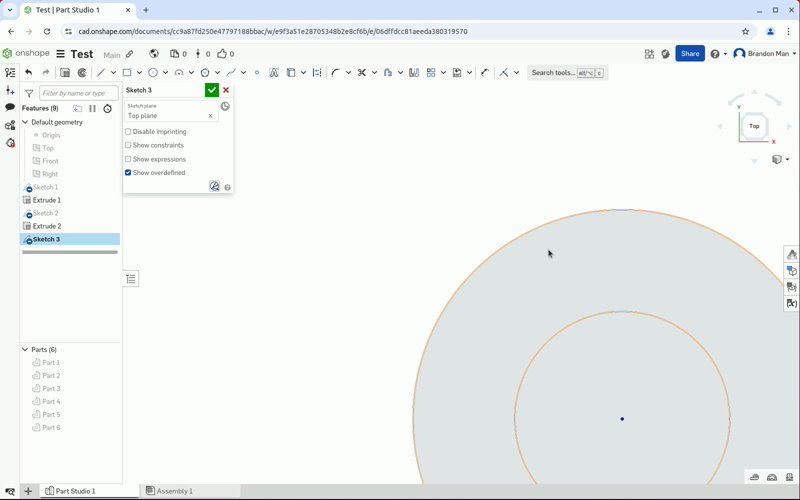
scroll(-6)
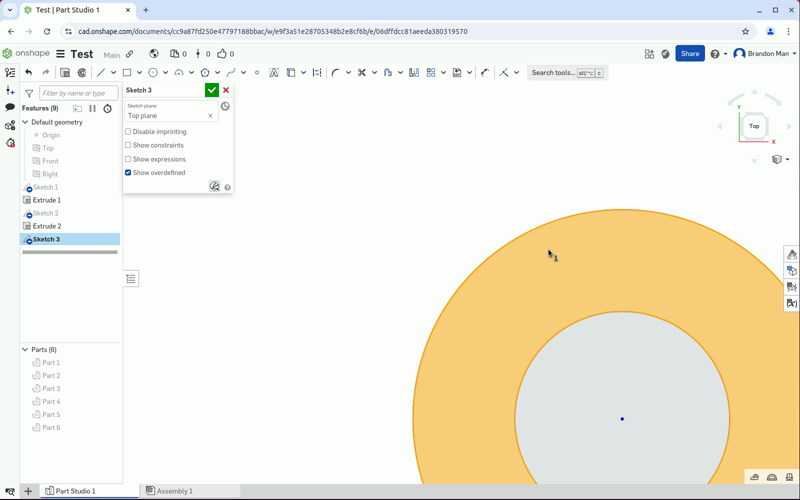
scroll(-6)
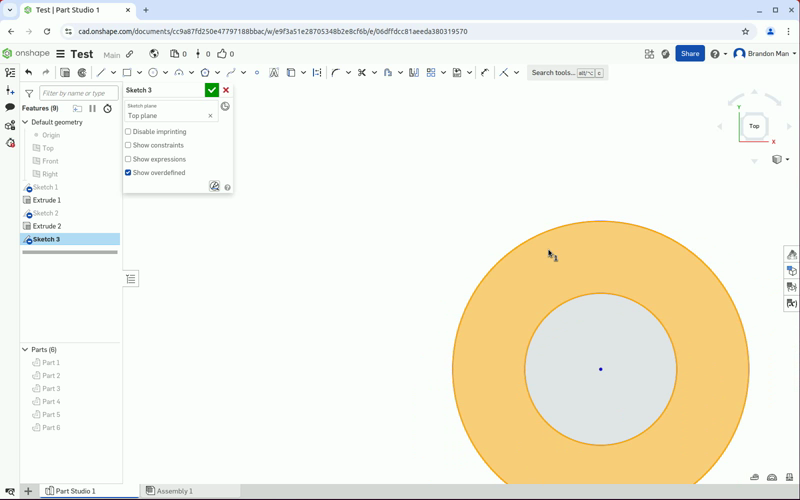
scroll(-6)
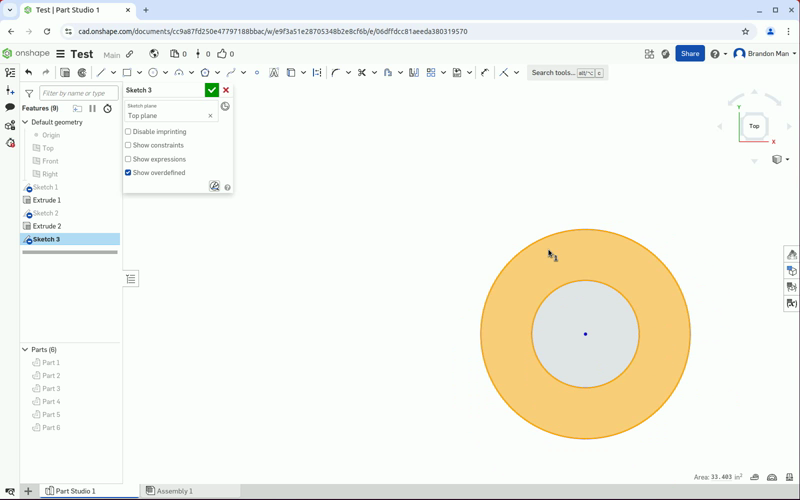
scroll(-6)
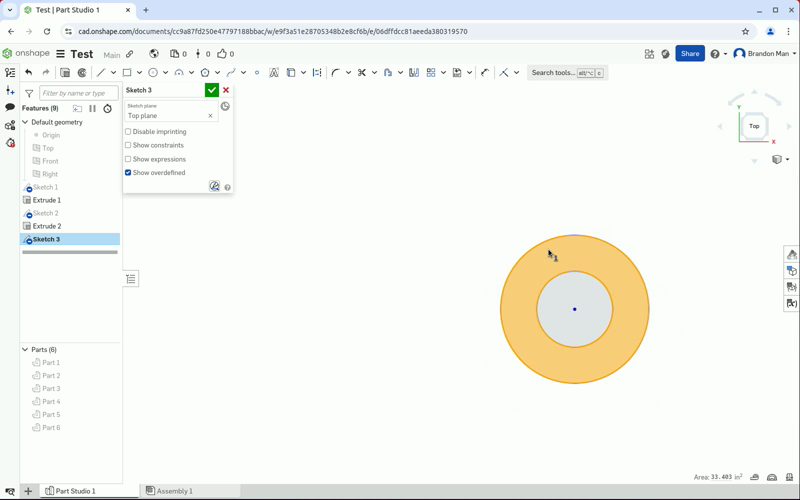
scroll(-6)
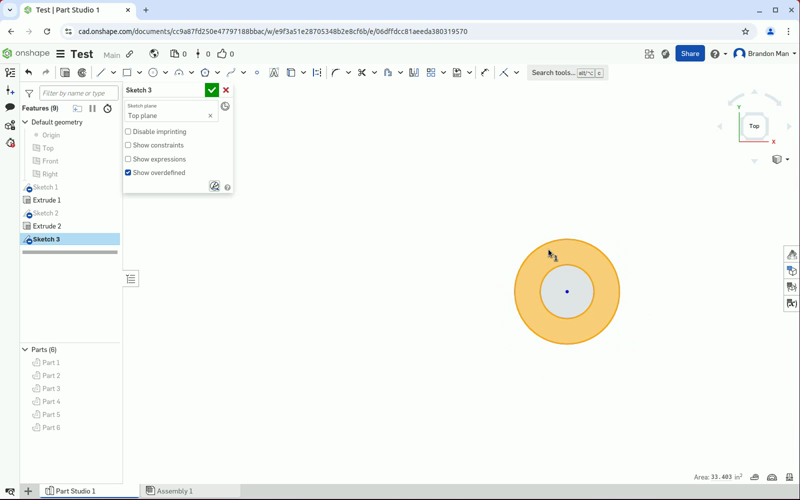
scroll(-6)
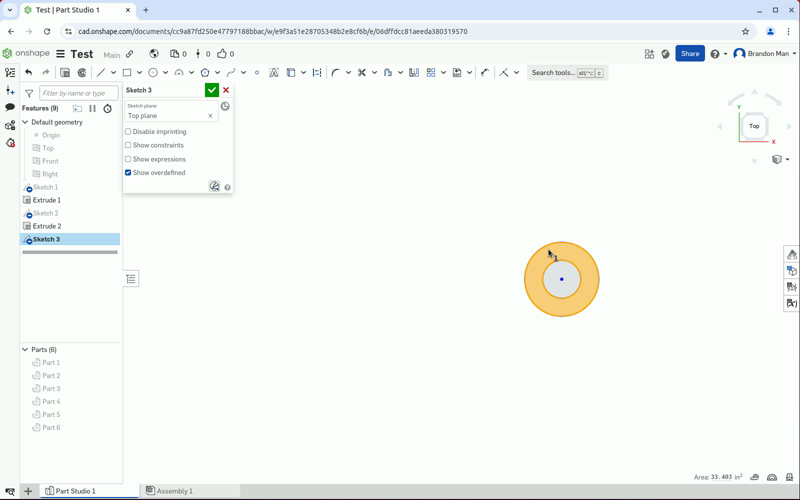
scroll(-6)
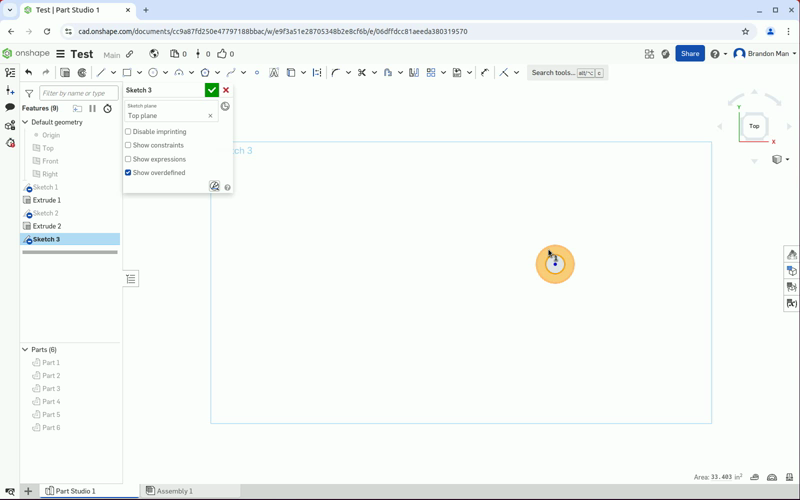
mouse_move(73, 352)
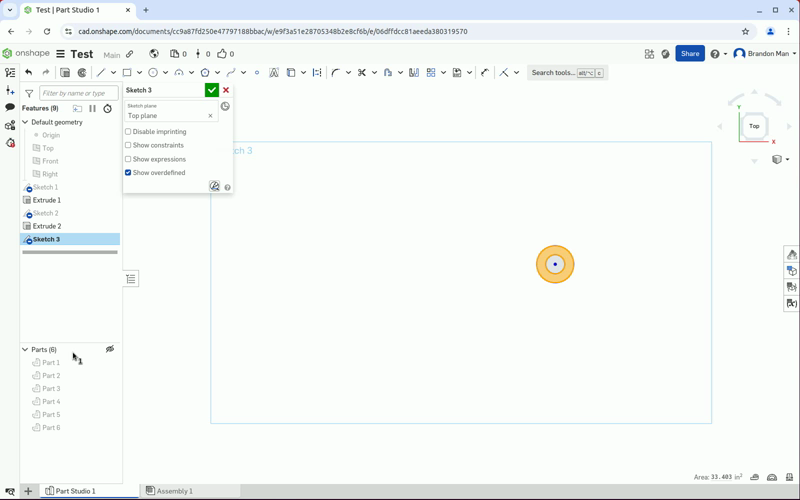
key(shift+y)
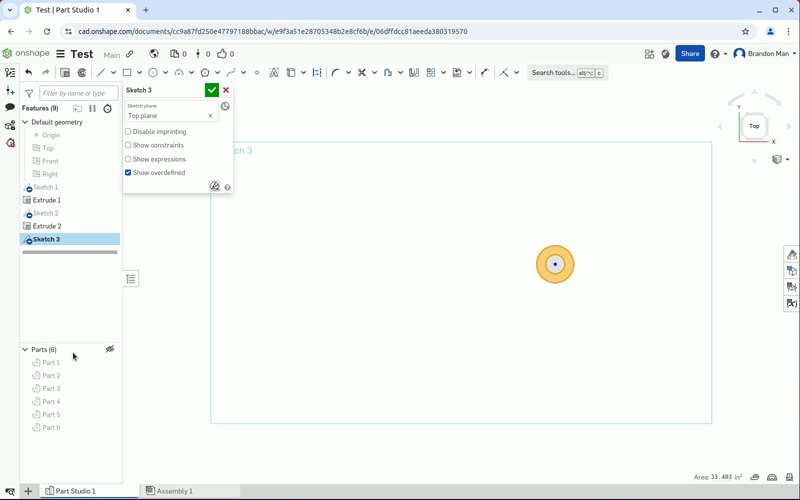
key(shift+e)
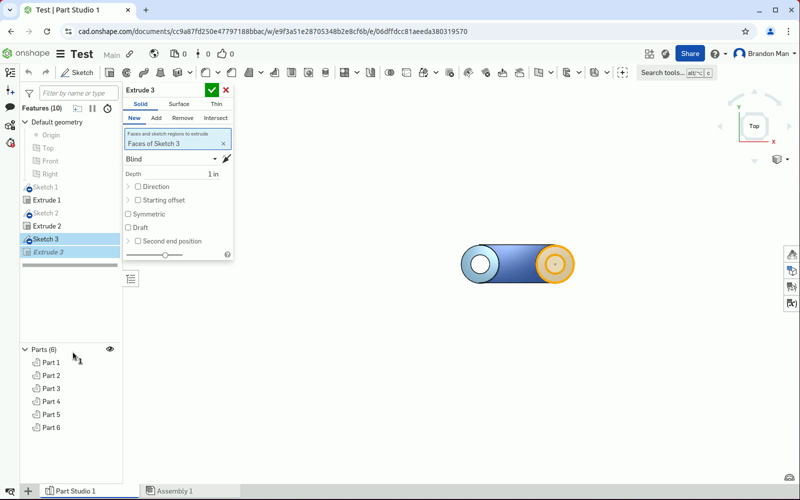
mouse_move(143, 106)
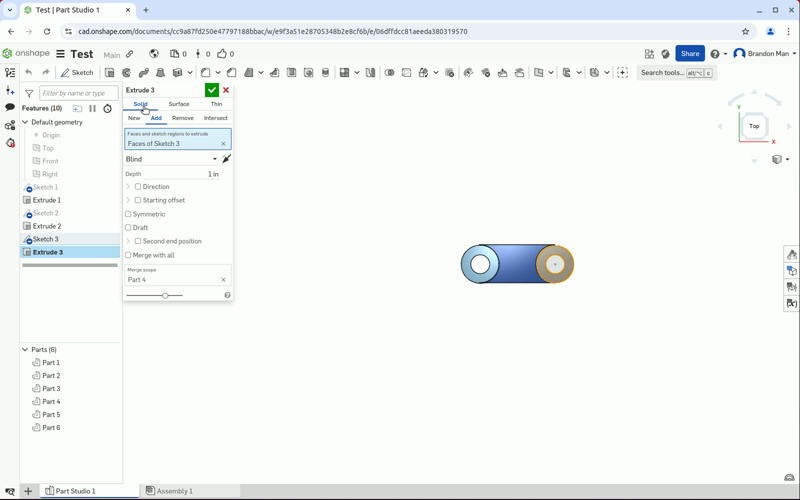
click(143, 106)
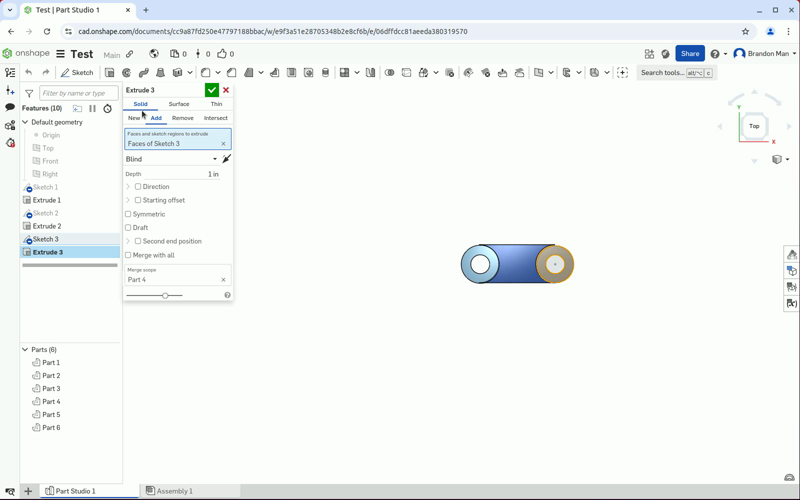
mouse_move(137, 120)
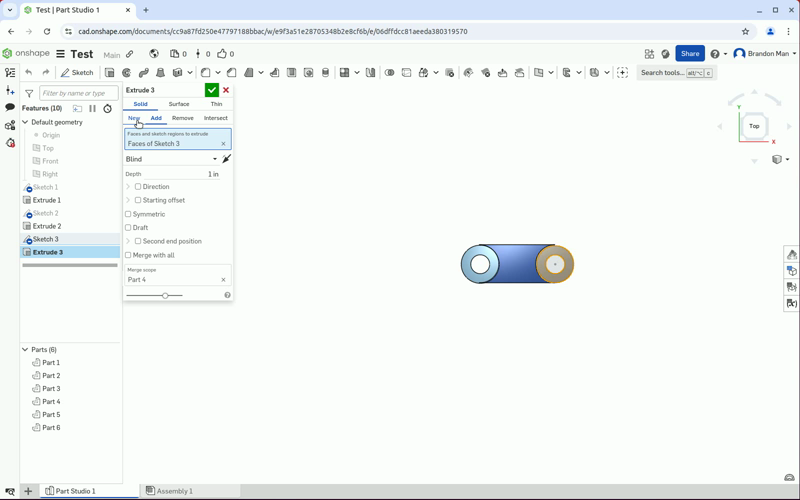
click(137, 120)
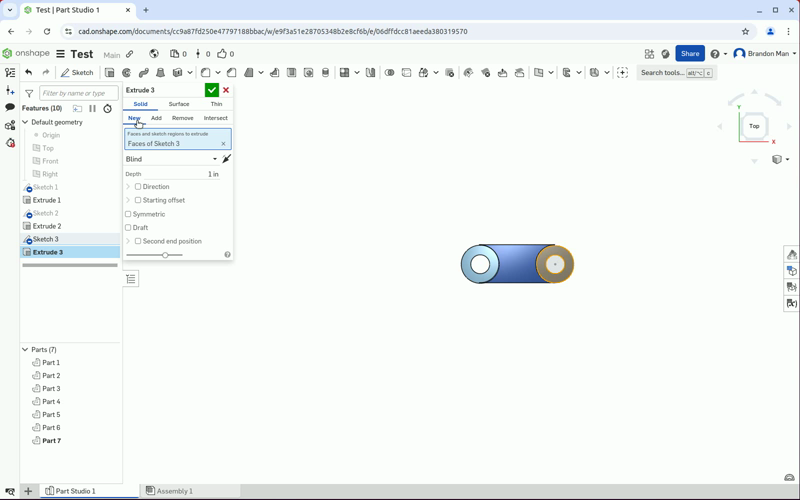
key(tab, 4)
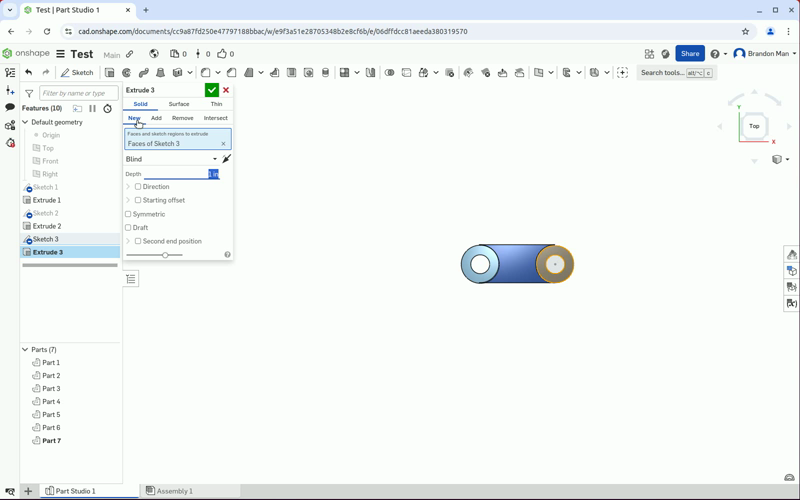
text(3.851)
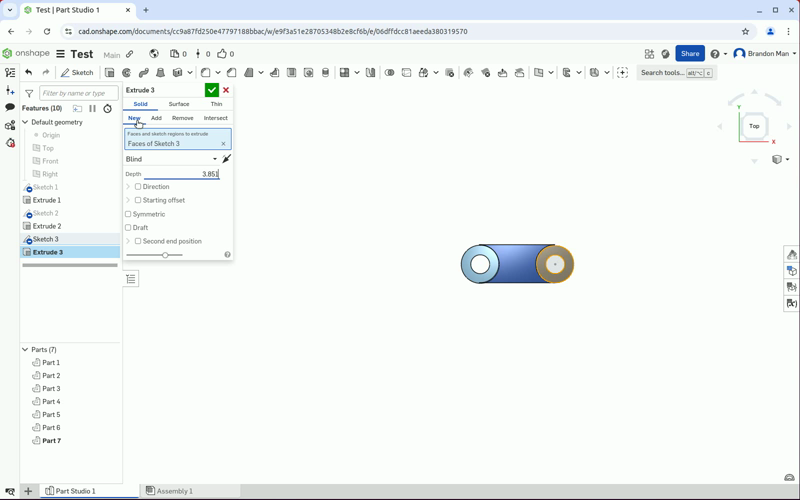
key(enter)
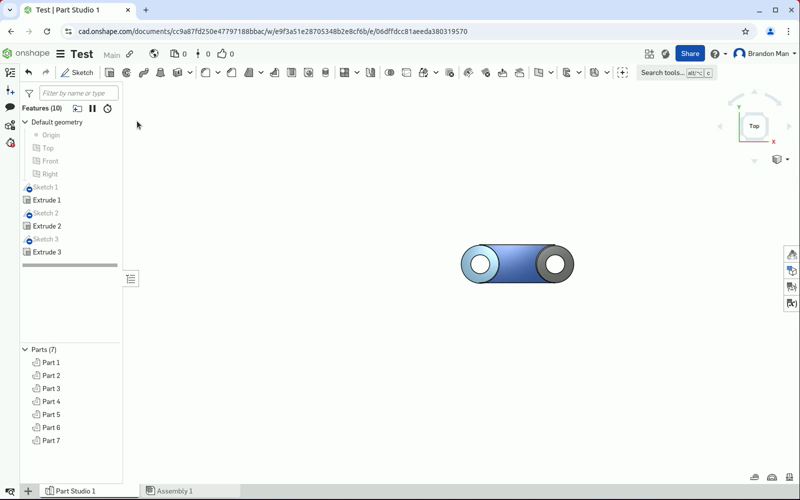
key(shift+h)
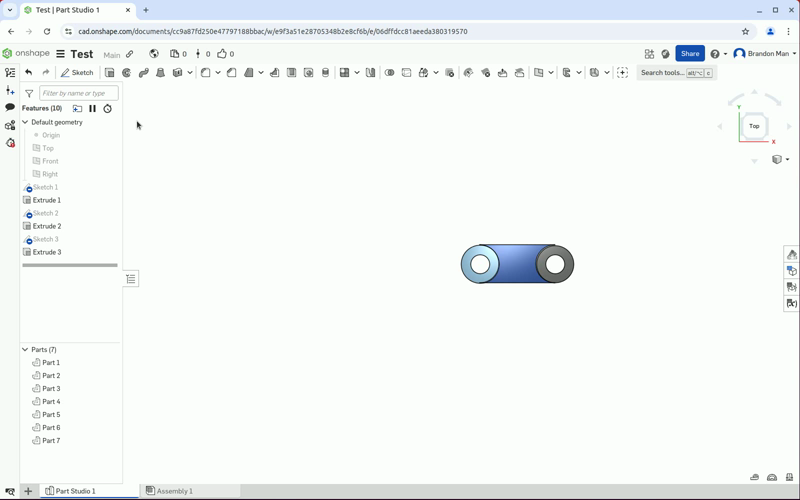
key(shift+h)
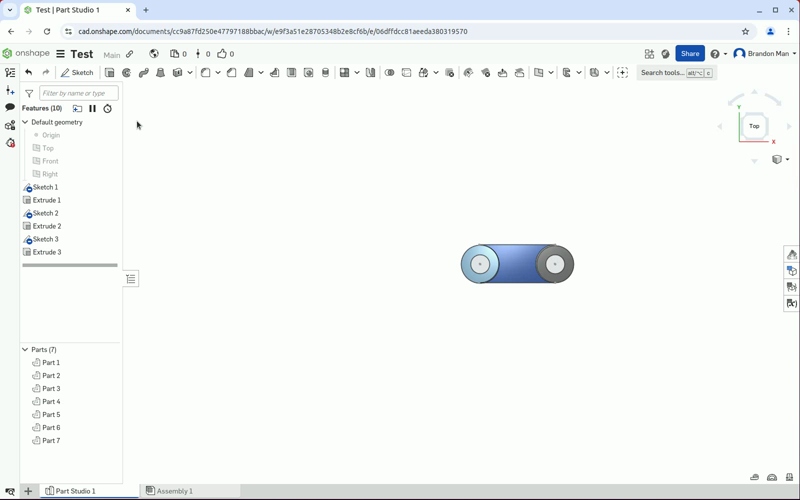
key(shift+7)
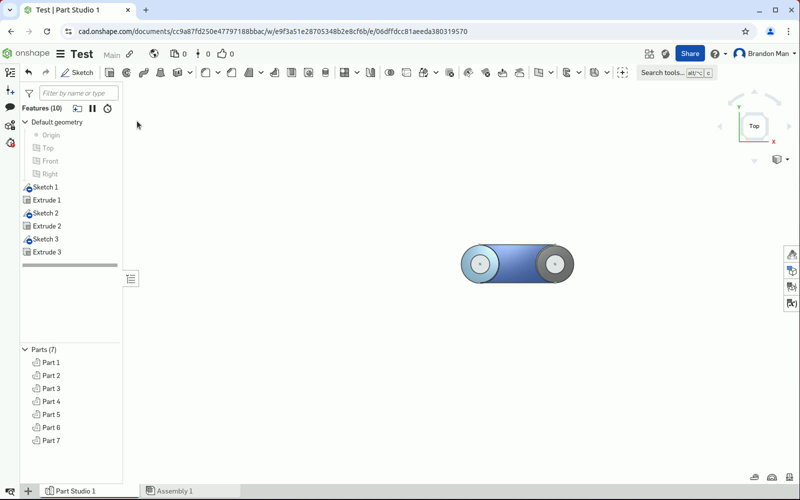
key(up, 3)
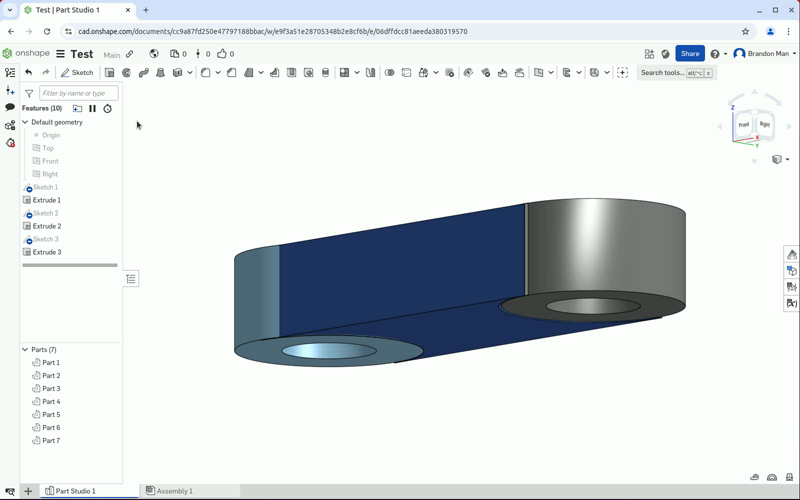
key(left, 3)
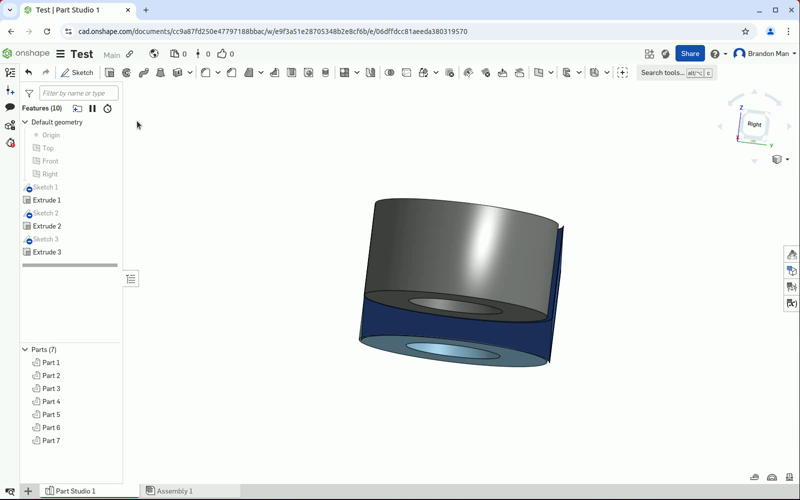
key(right, 3)
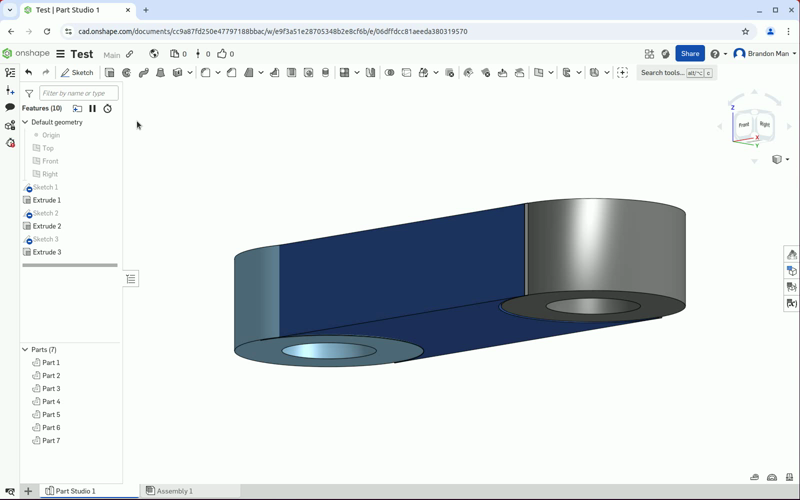
key(down, 3)
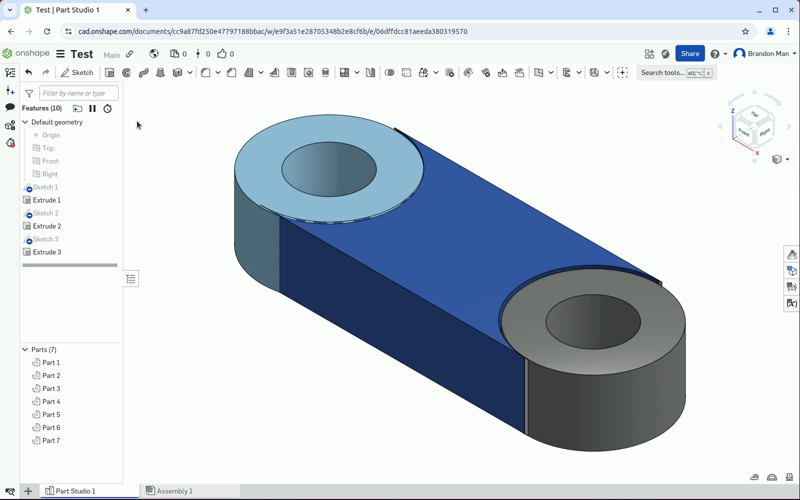
mouse_move(73, 189)
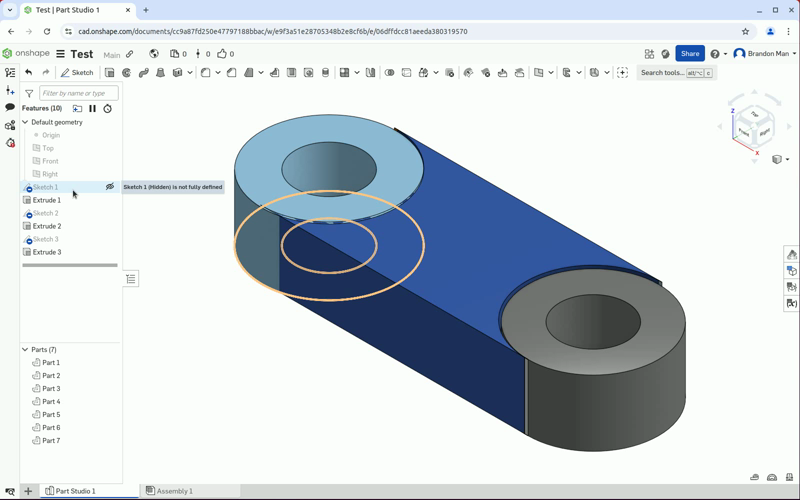
click(73, 189)